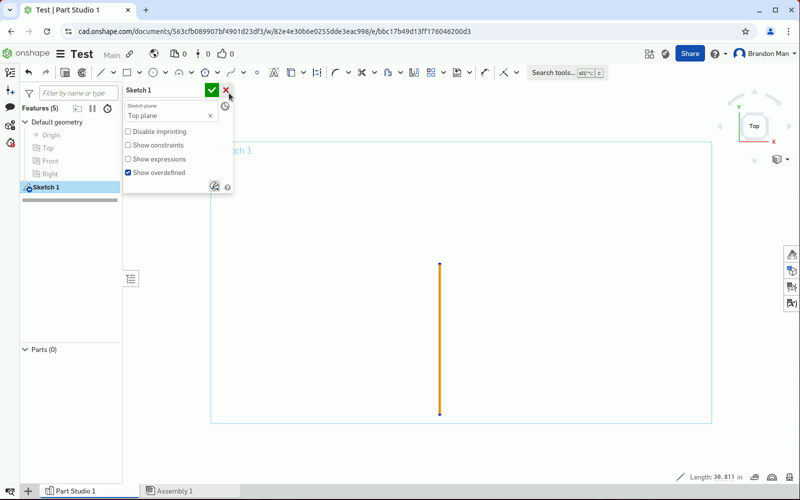
key(shift+h)
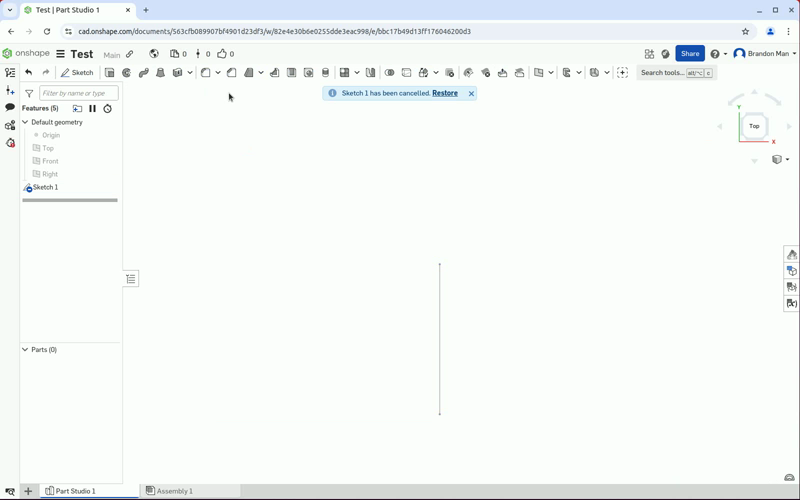
key(shift+s)
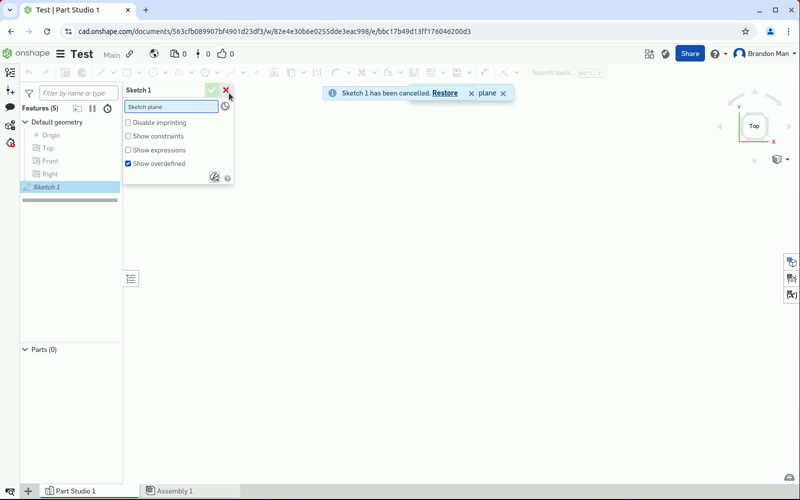
mouse_move(73, 150)
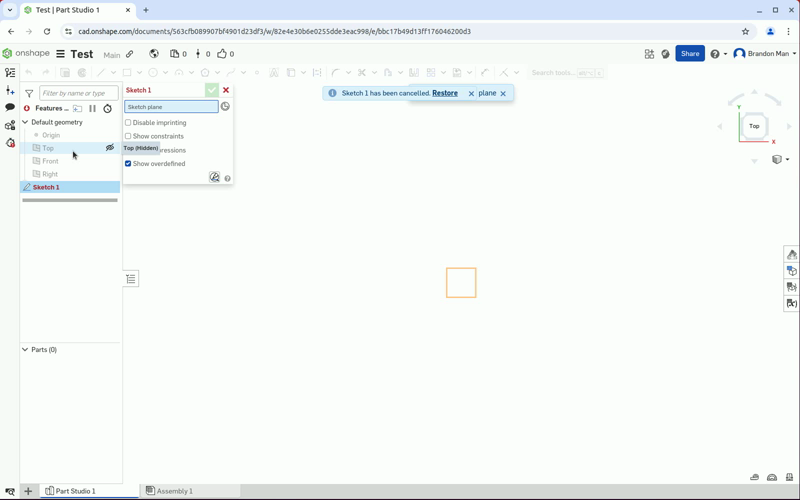
click(73, 150)
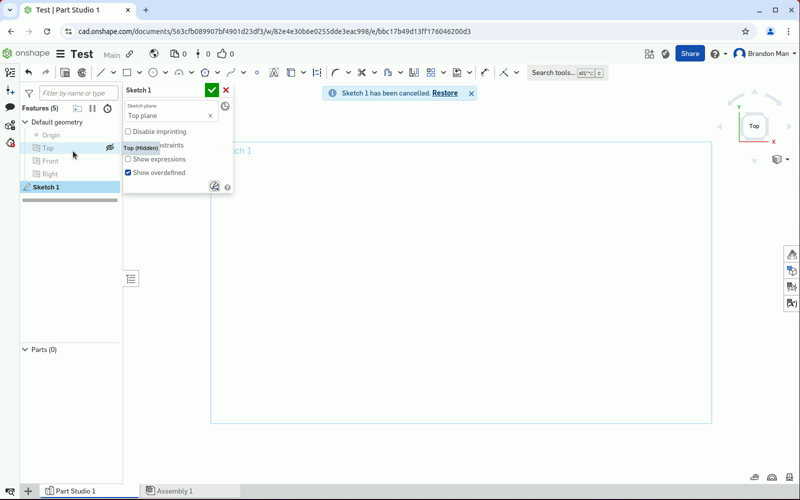
mouse_move(73, 352)
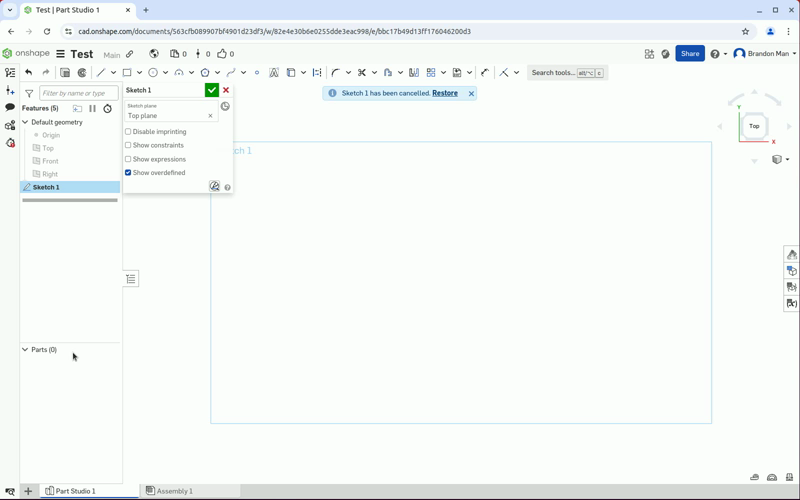
key(y)
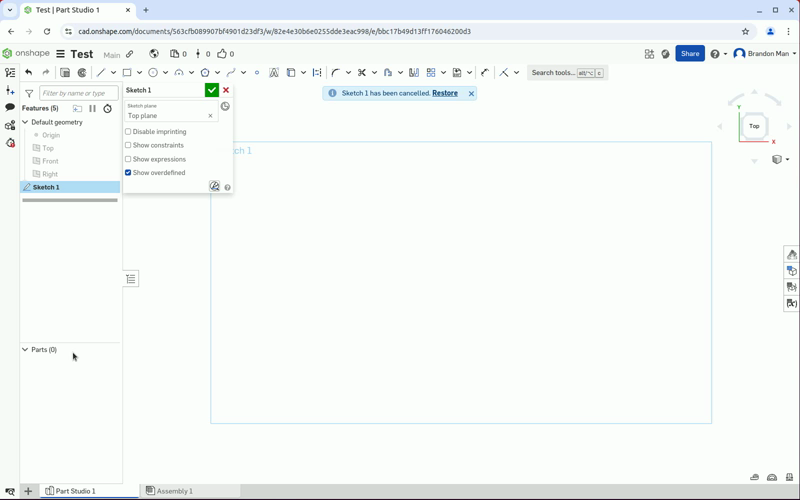
key(a)
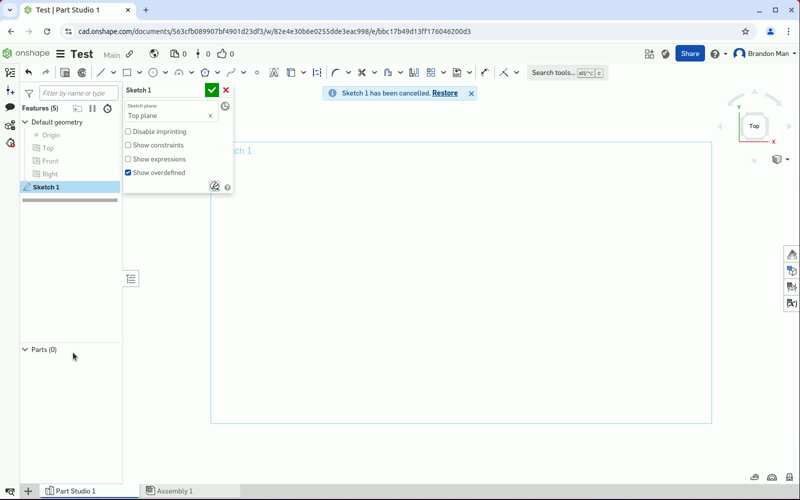
key_down(shift)
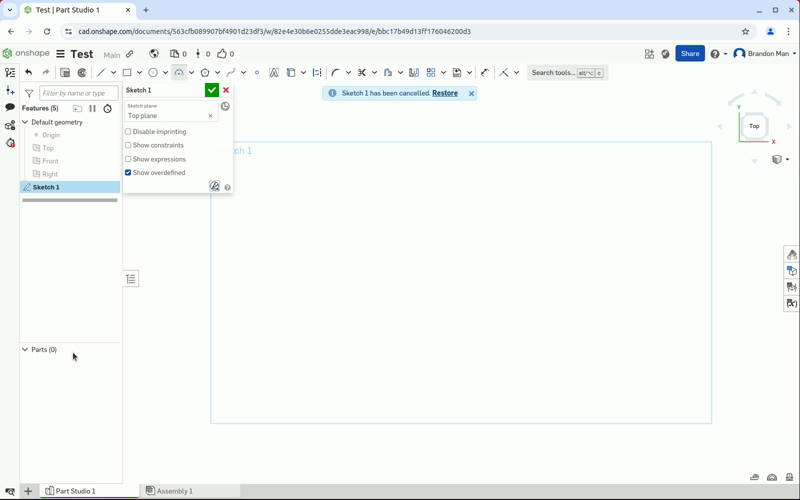
mouse_move(365, 224)
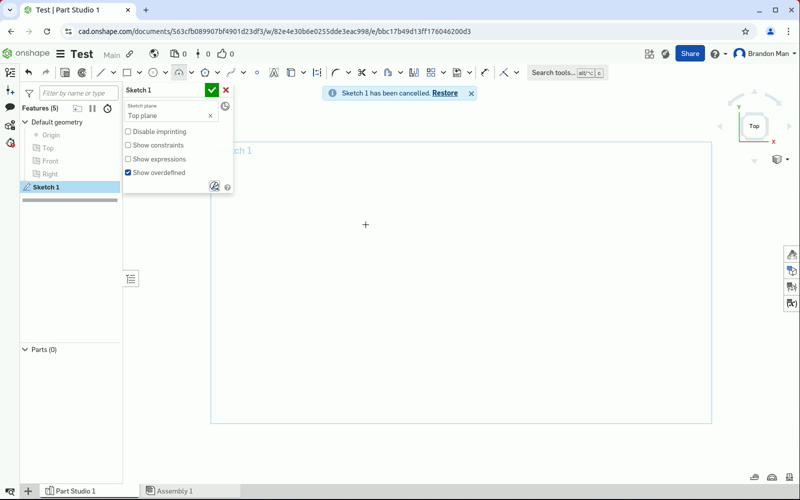
click(365, 224)
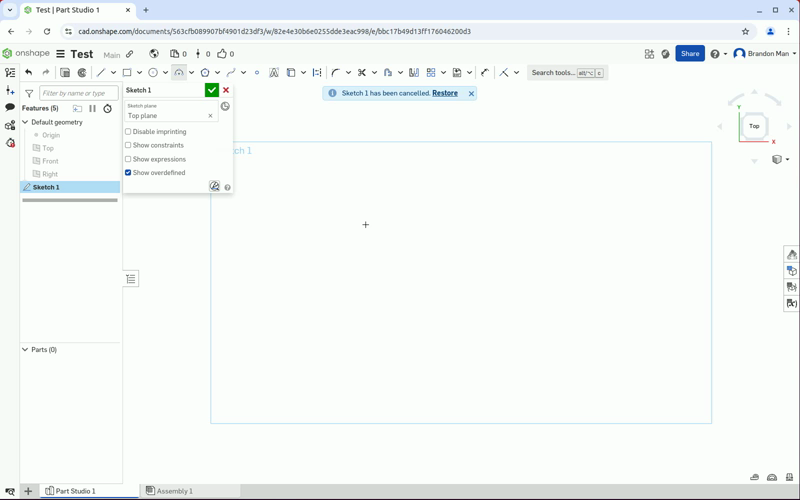
key_up(shift)
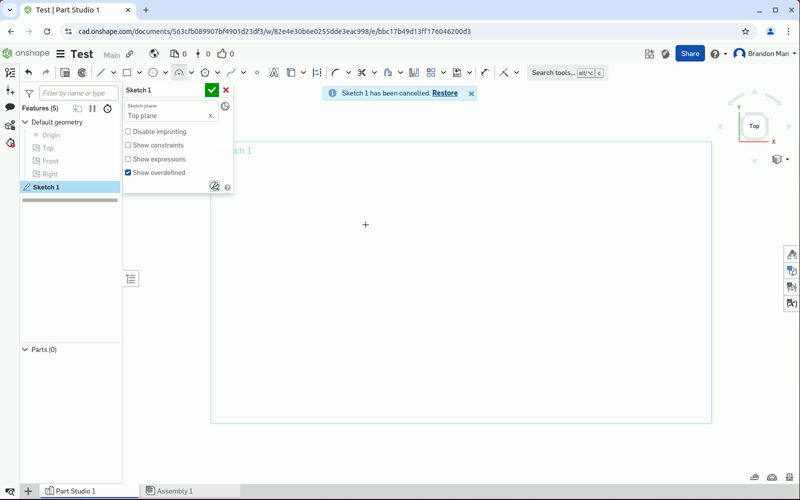
key_down(shift)
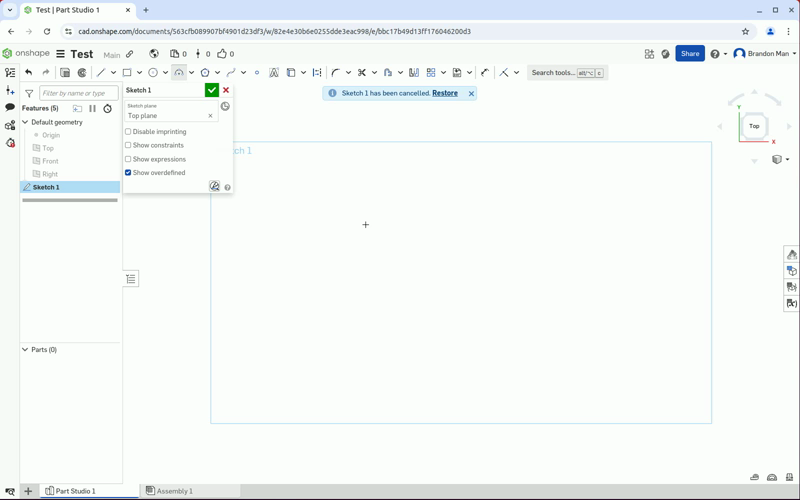
mouse_move(415, 253)
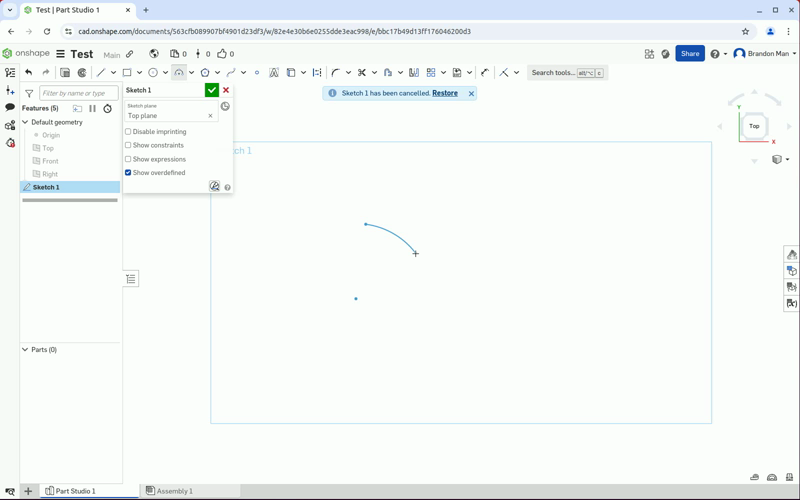
click(415, 253)
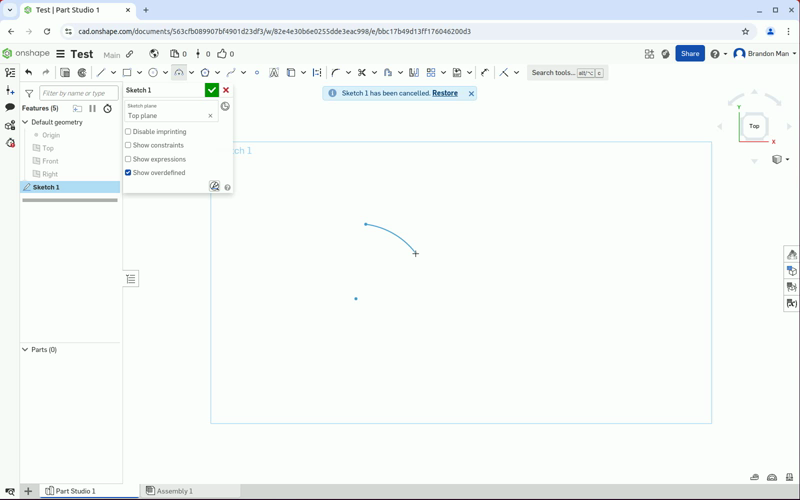
mouse_move(392, 234)
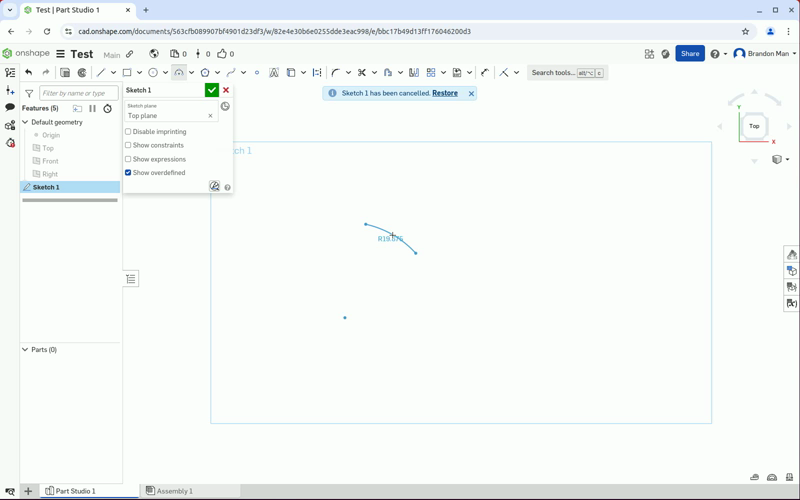
click(392, 234)
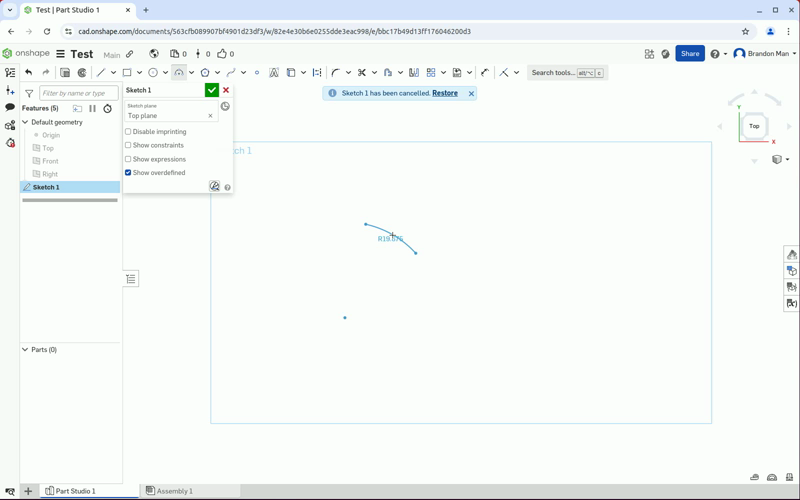
key_up(shift)
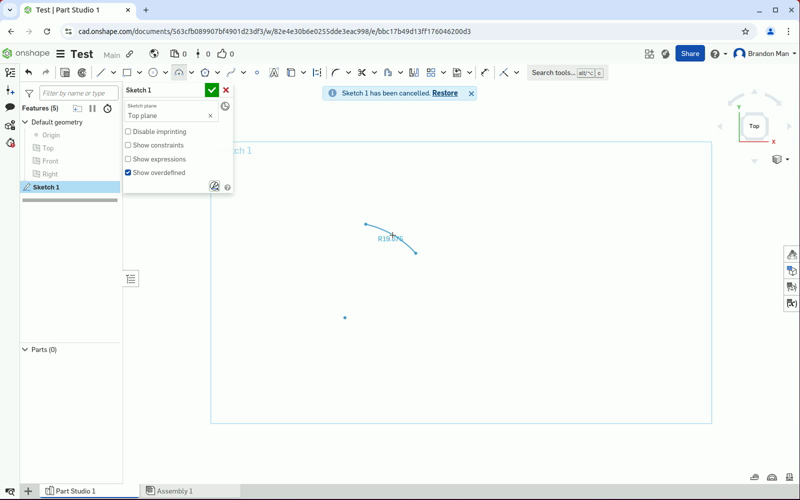
key(esc)
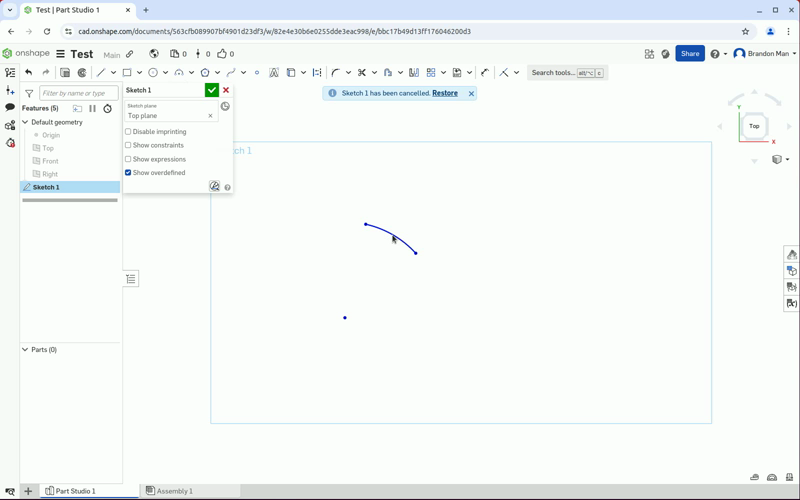
key(l)
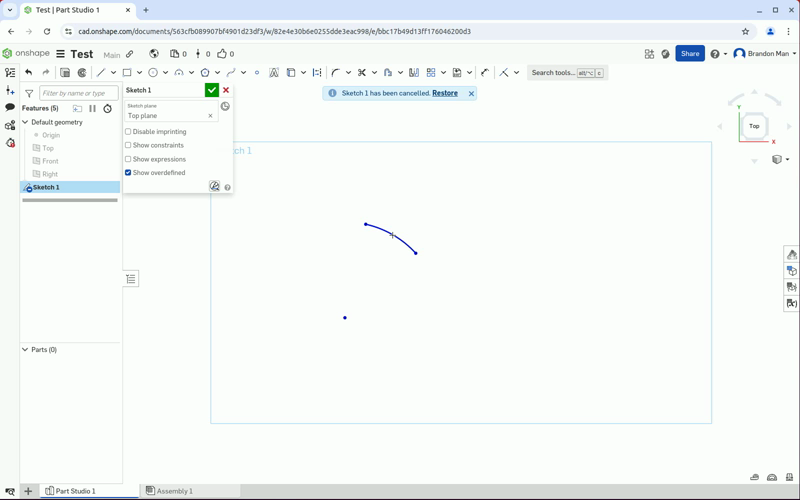
mouse_move(415, 253)
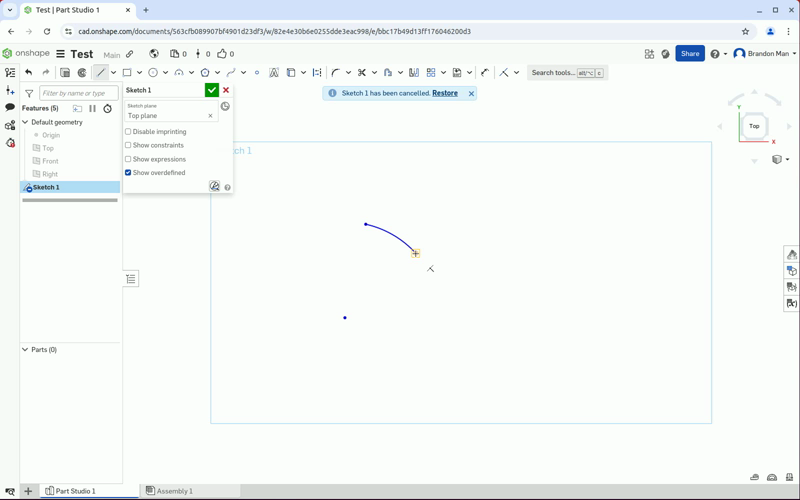
click(415, 253)
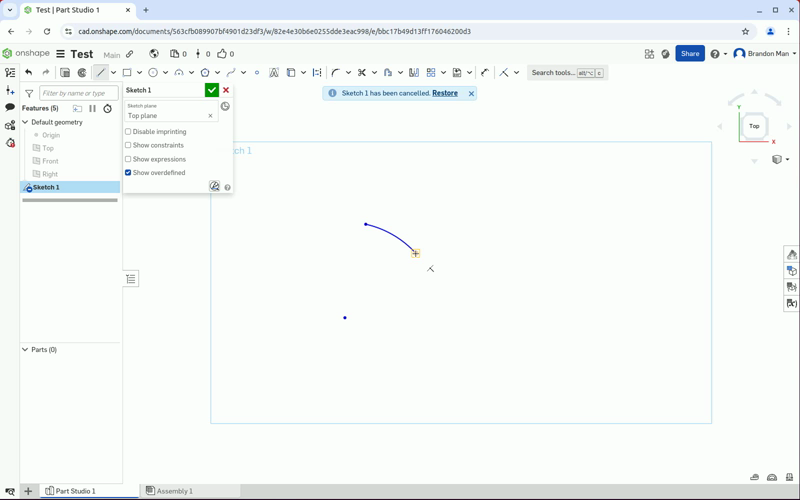
key_down(shift)
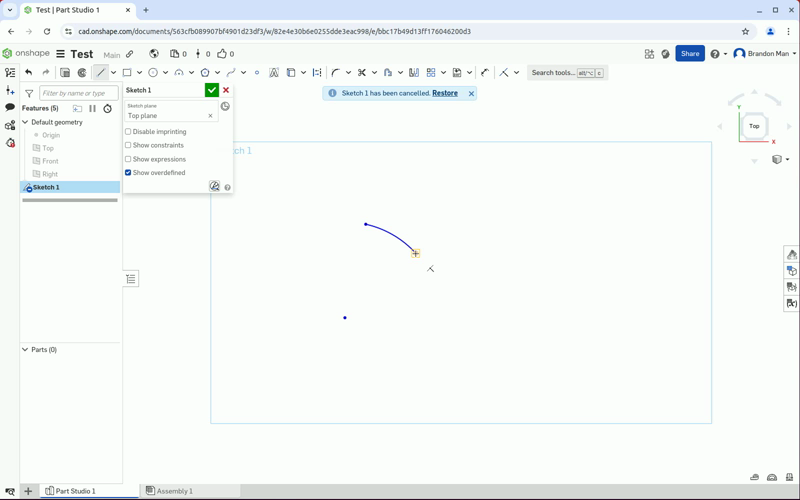
mouse_move(445, 253)
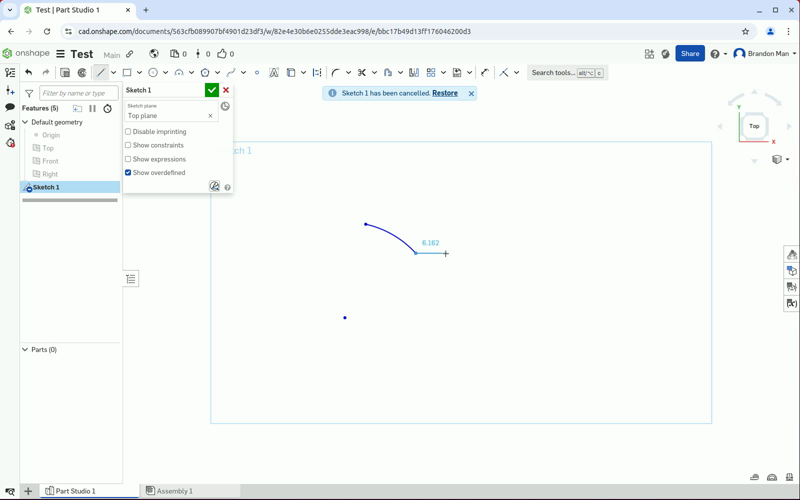
mouse_move(442, 253)
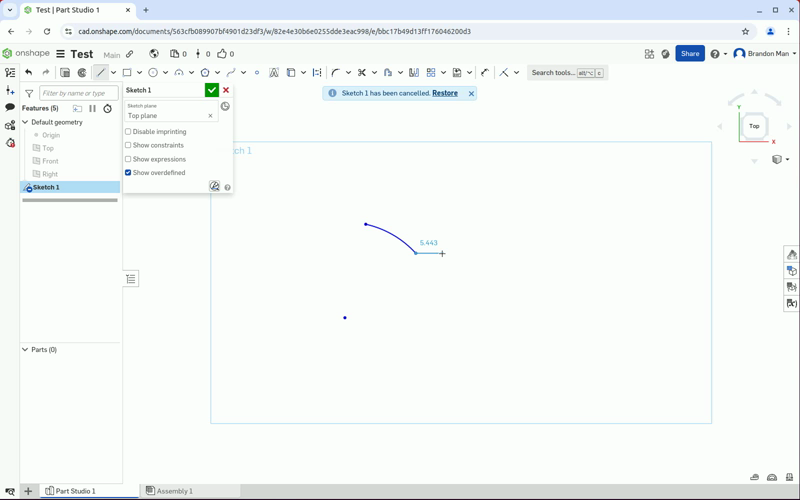
click(442, 253)
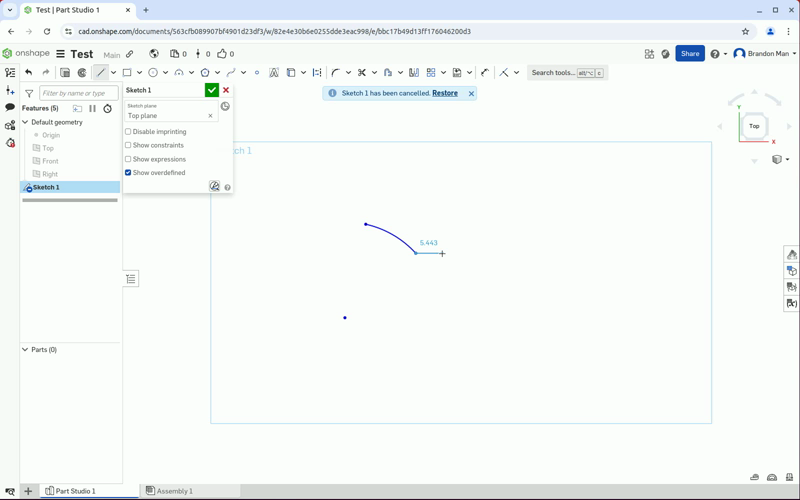
key_up(shift)
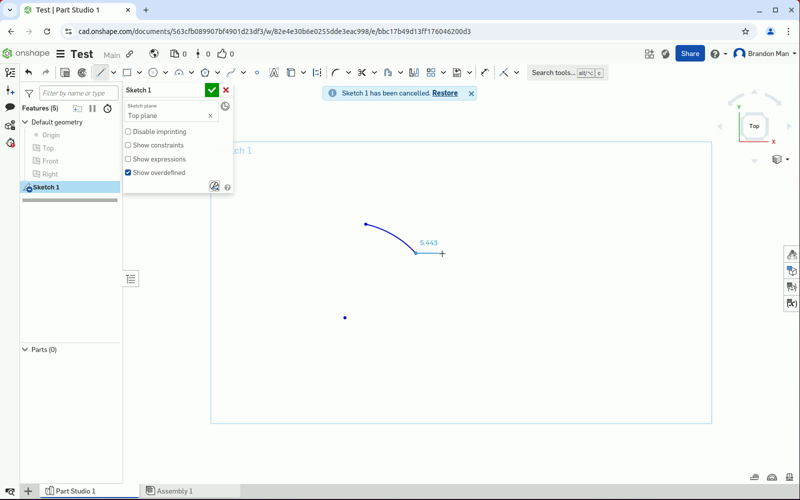
key_down(shift)
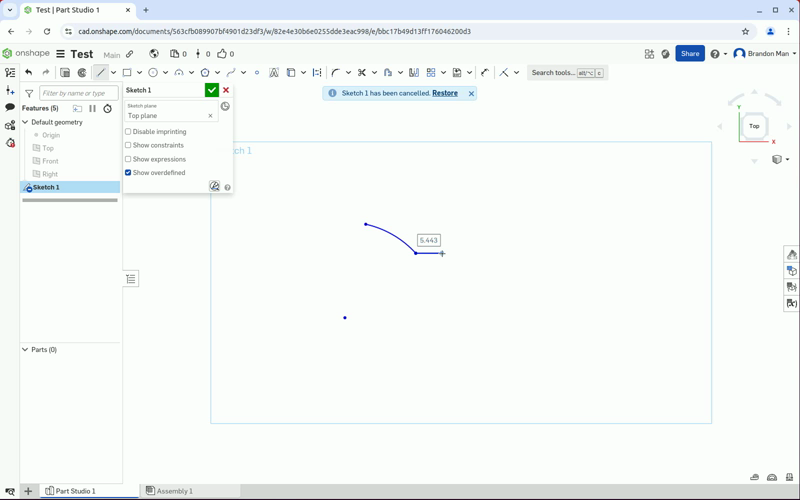
mouse_move(442, 179)
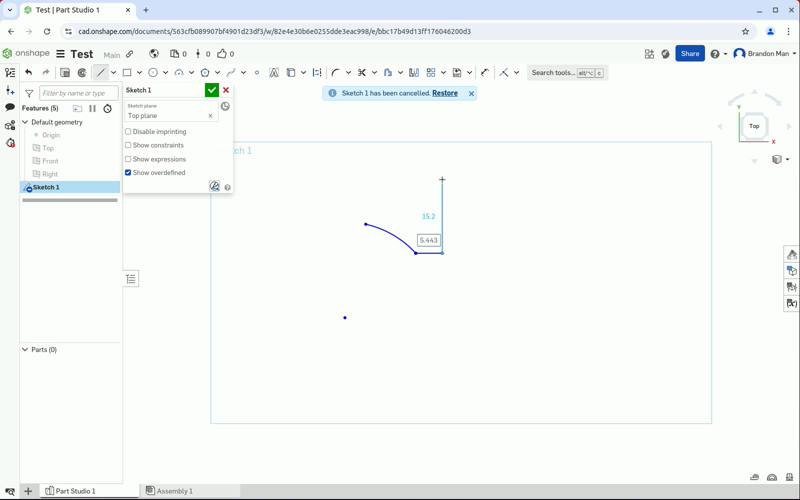
click(442, 179)
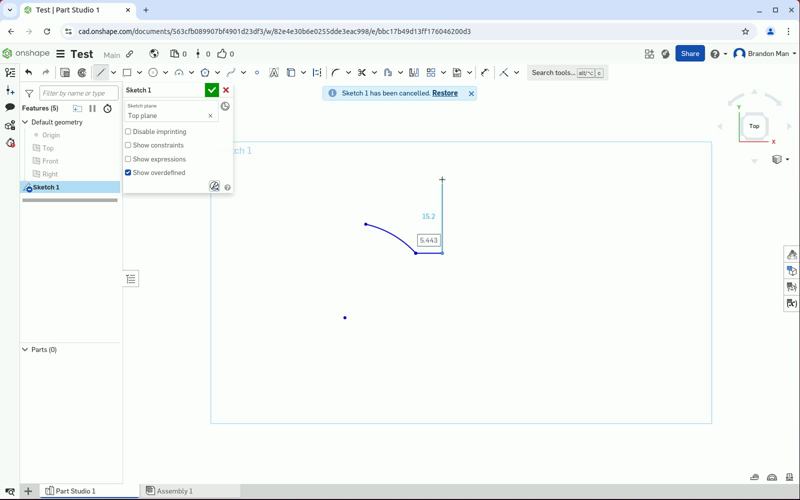
key_up(shift)
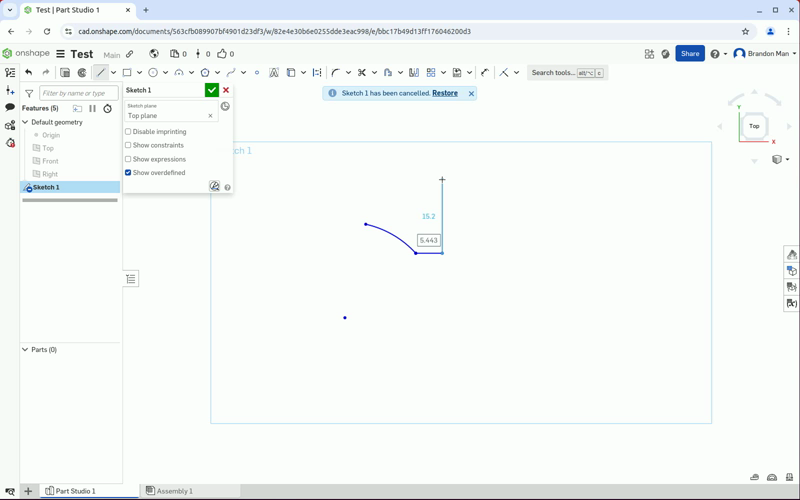
key_down(shift)
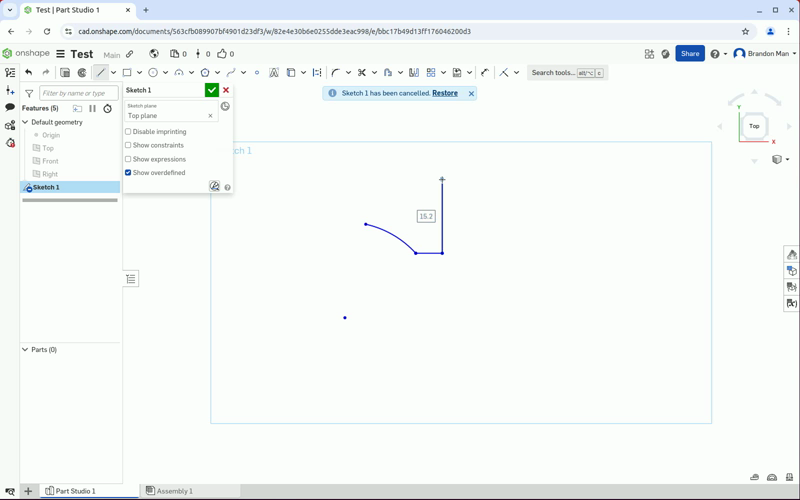
mouse_move(365, 179)
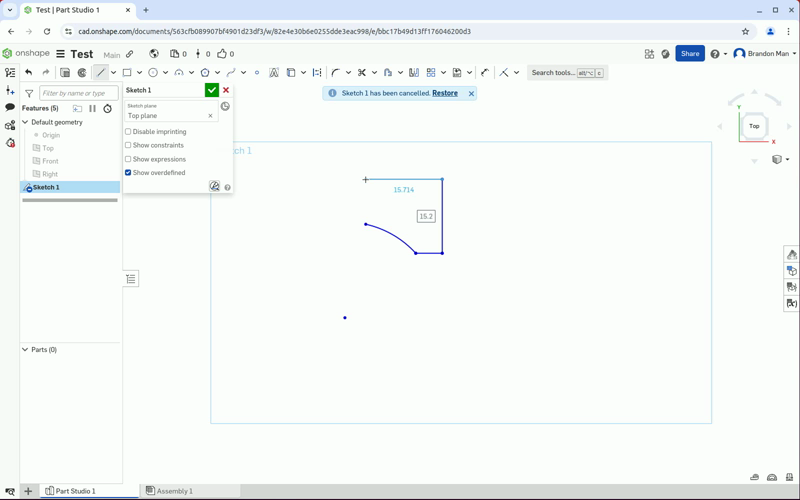
click(365, 179)
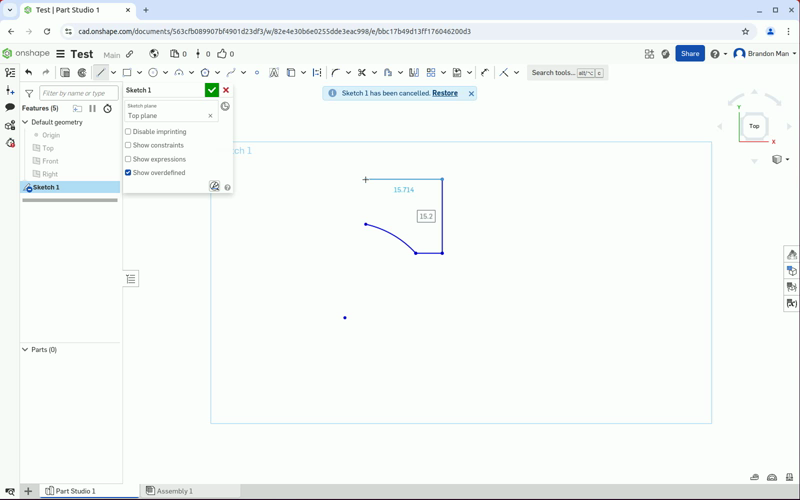
key_up(shift)
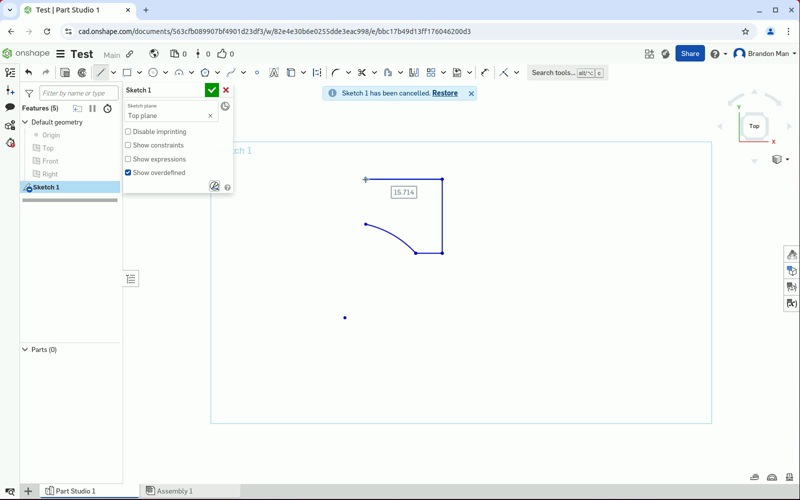
mouse_move(395, 179)
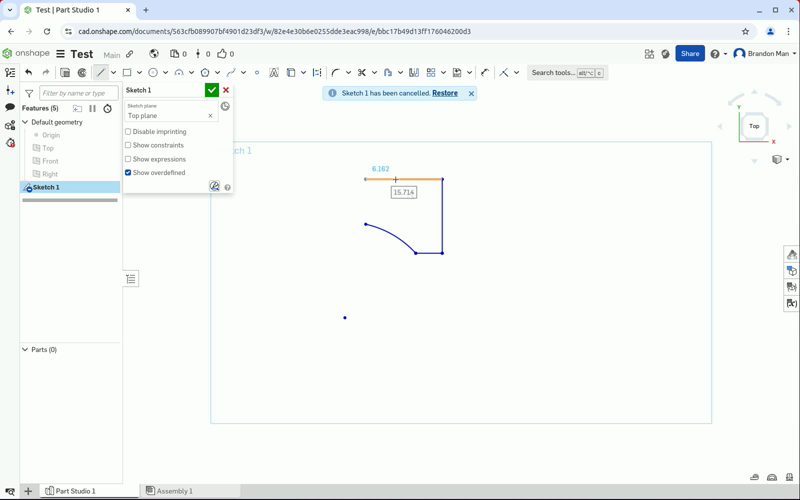
key_down(shift)
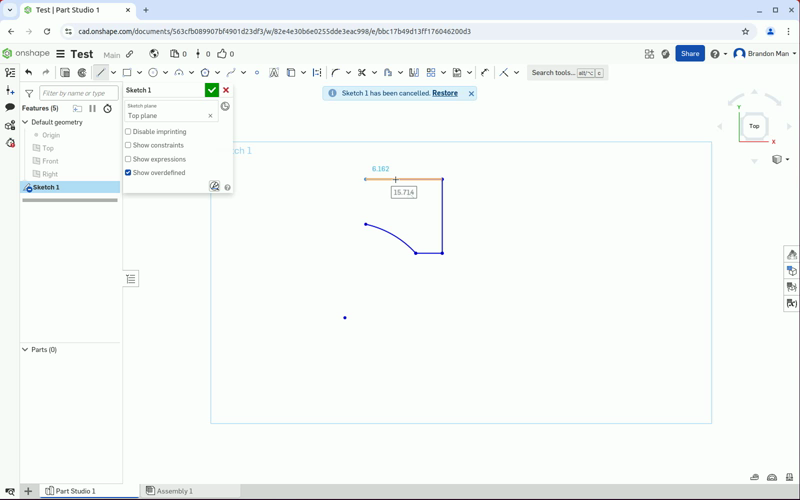
mouse_move(365, 224)
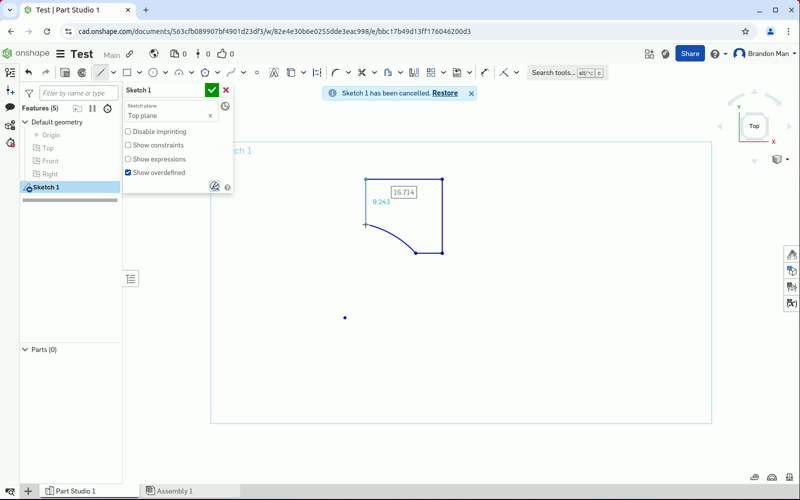
key_up(shift)
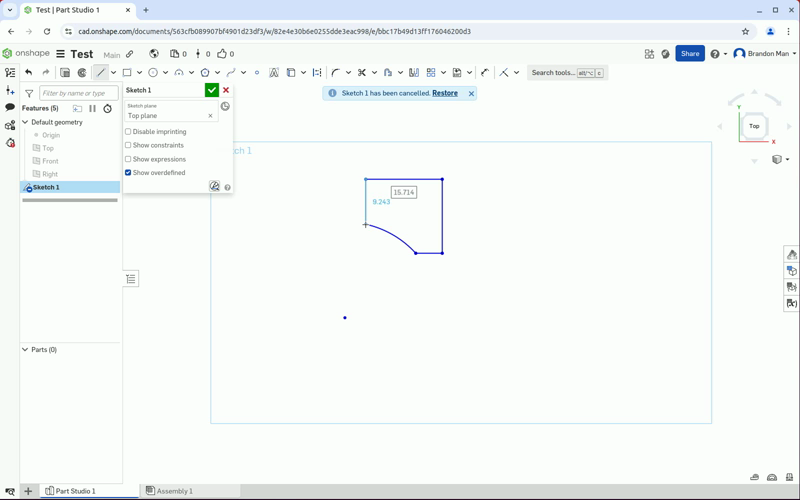
click(365, 224)
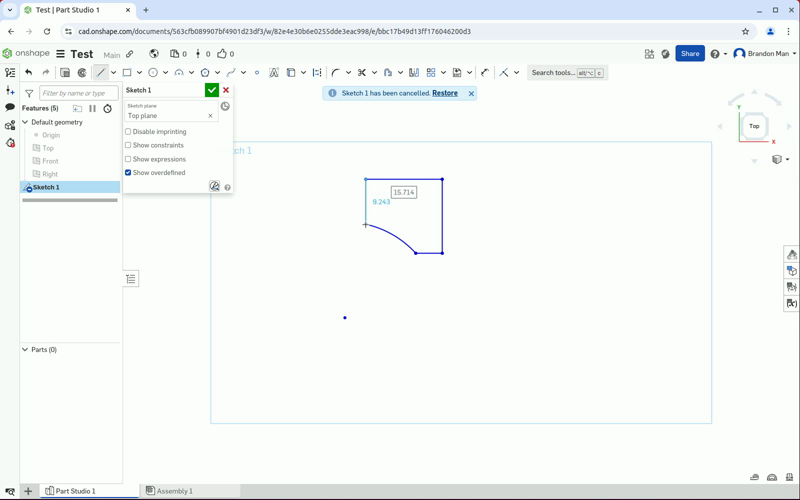
key(esc)
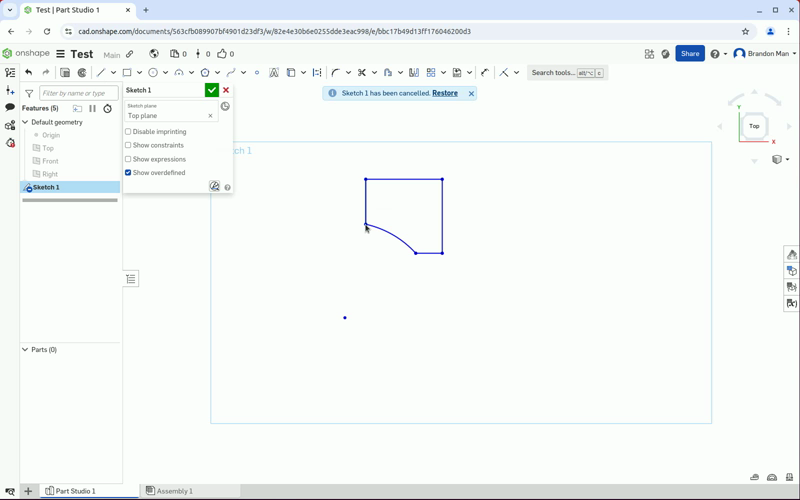
mouse_move(415, 186)
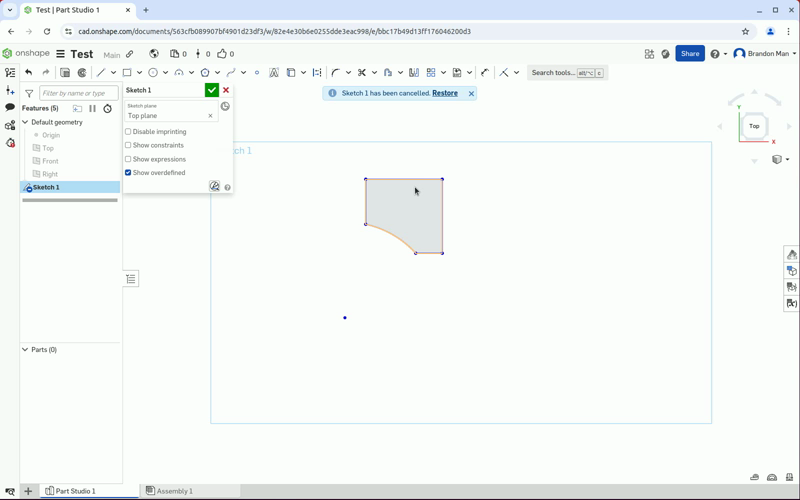
click(415, 186)
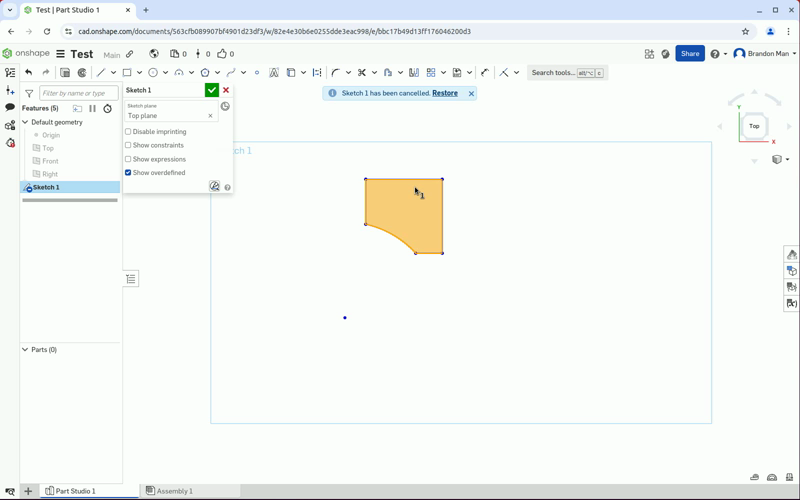
mouse_move(73, 352)
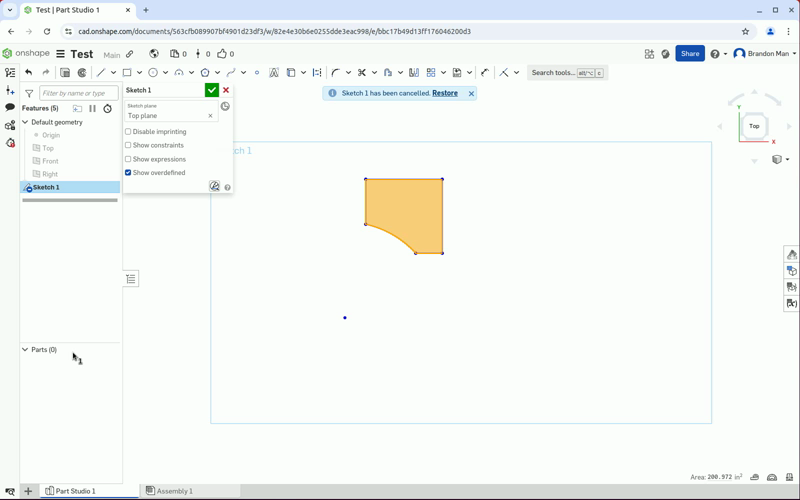
key(shift+y)
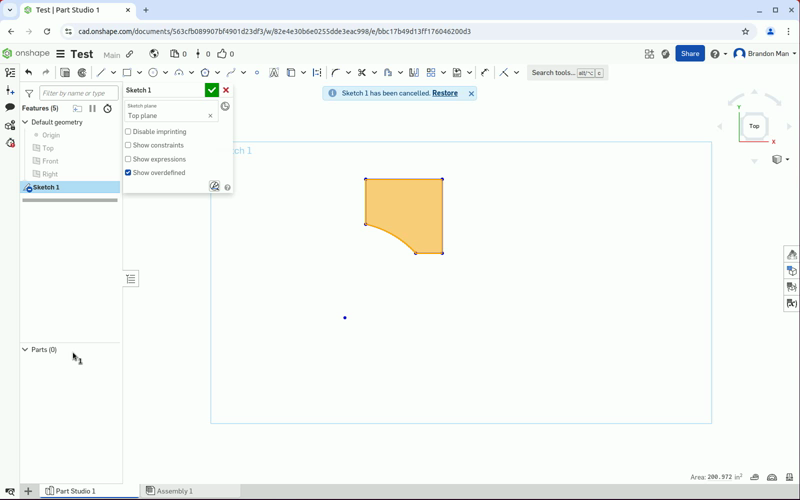
key(shift+e)
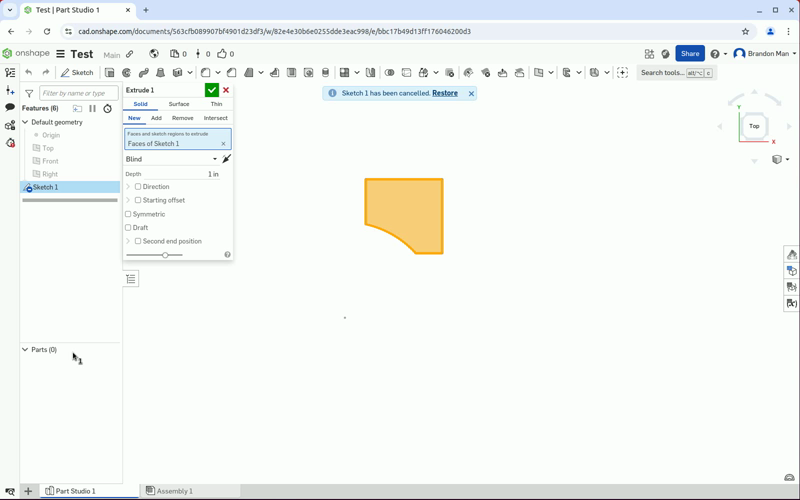
mouse_move(143, 106)
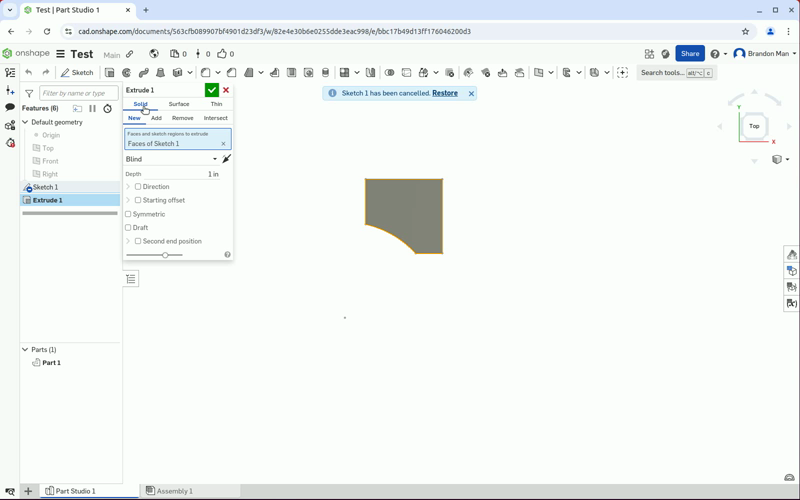
click(143, 106)
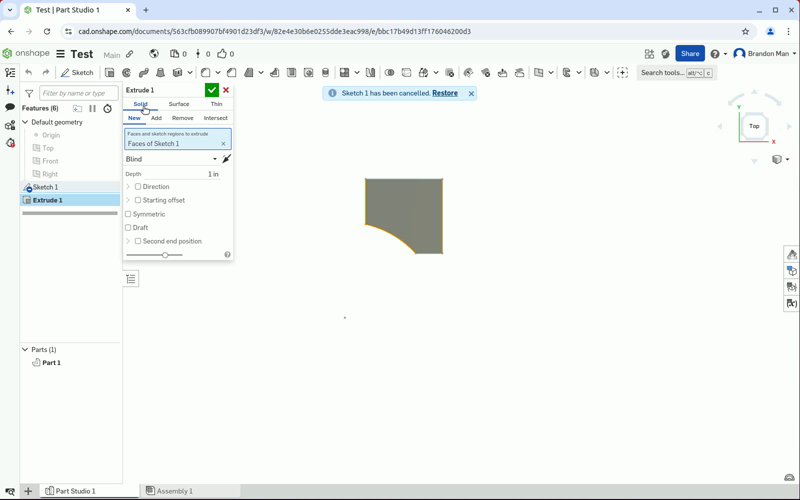
mouse_move(137, 120)
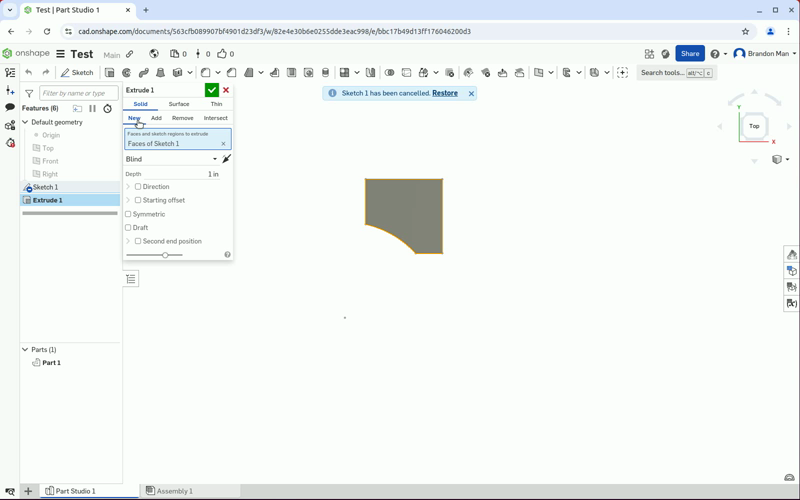
click(137, 120)
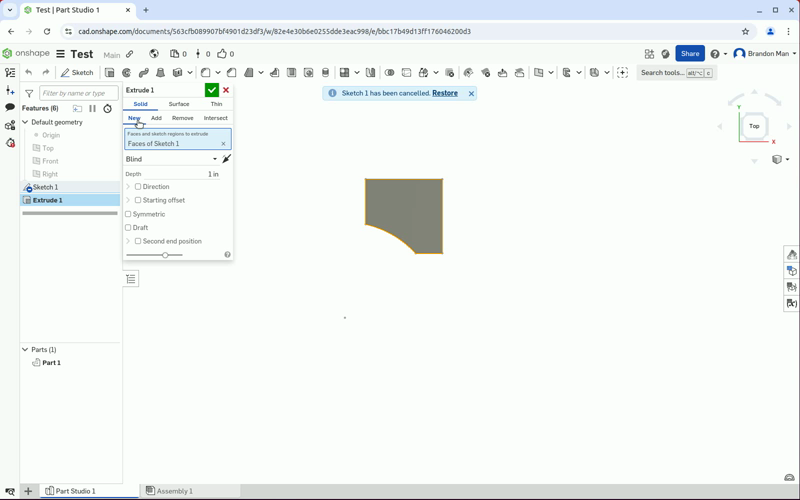
key(tab, 4)
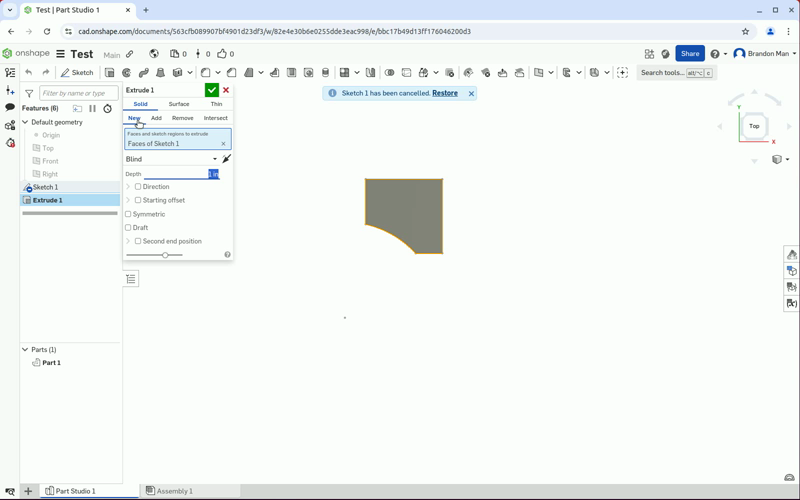
text(-23.108)
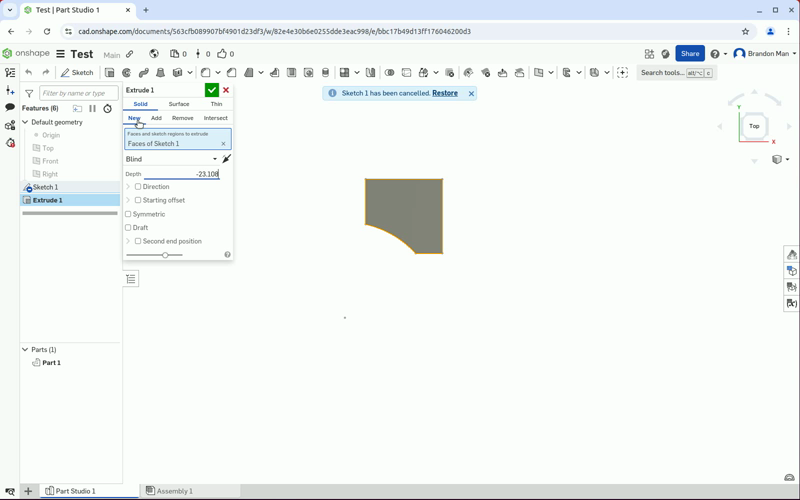
key(tab, 3)
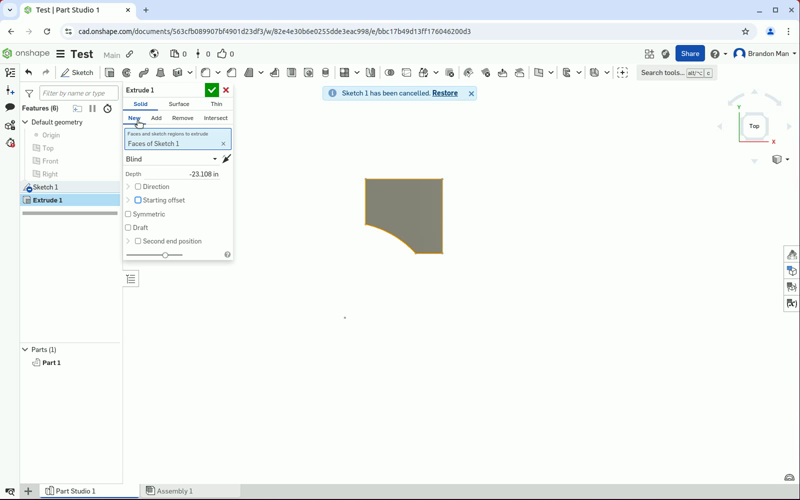
key(tab, 2)
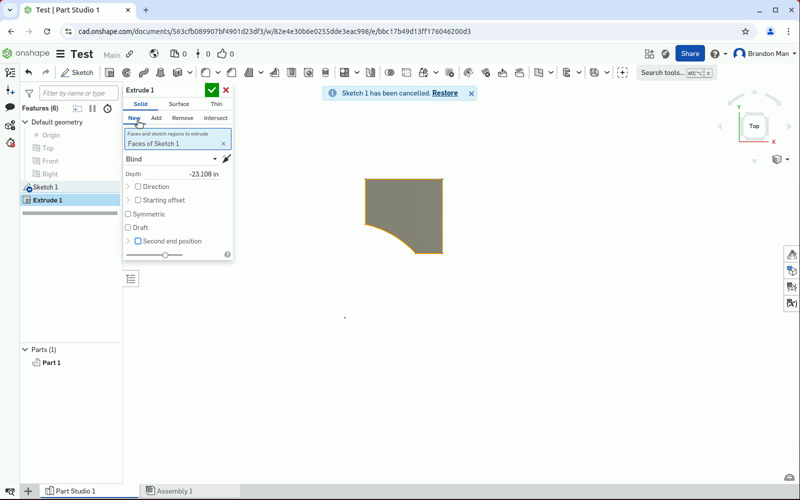
key(space)
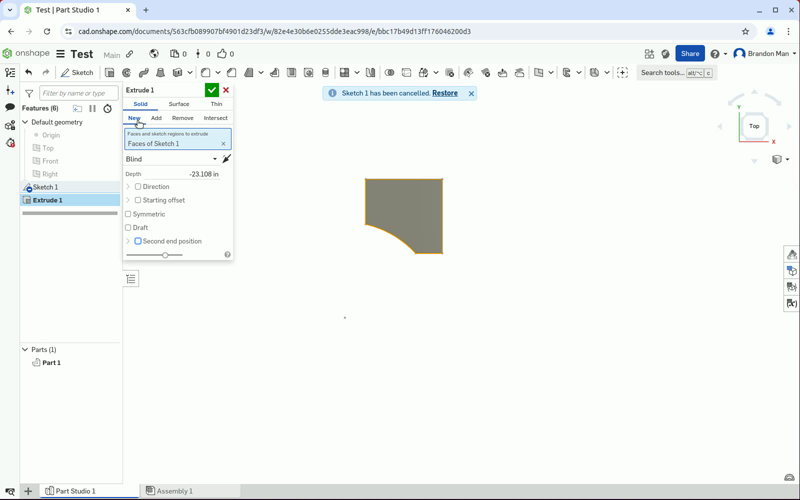
key(tab, 3)
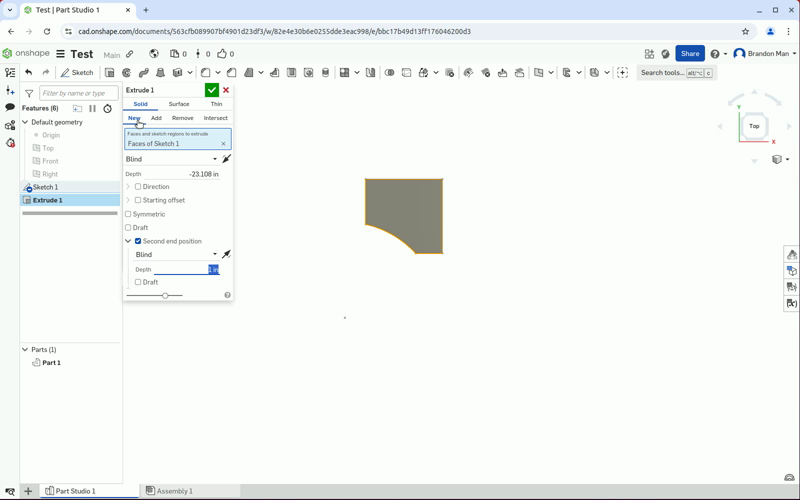
text(22.145)
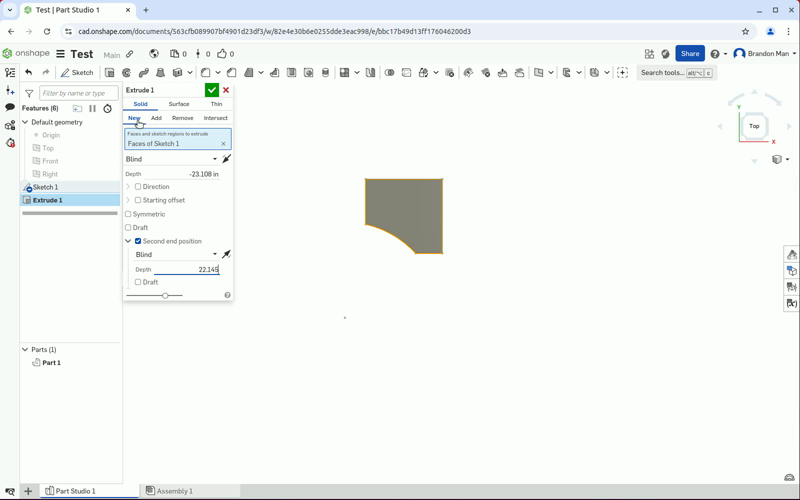
key(enter)
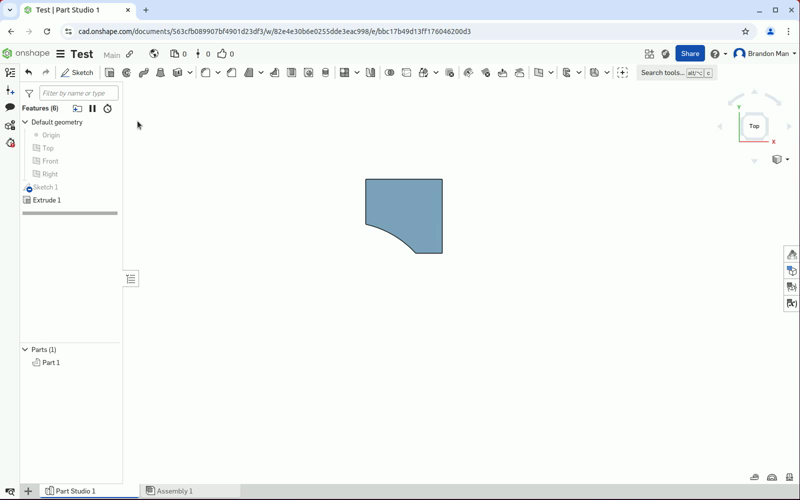
key(shift+h)
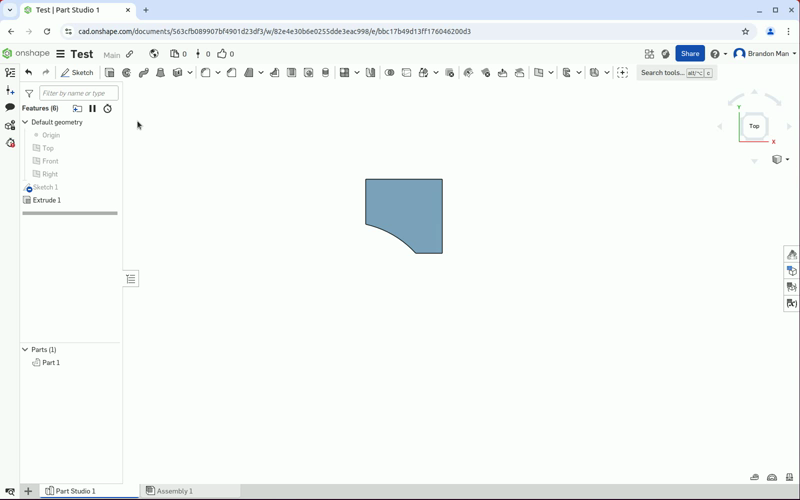
key(shift+h)
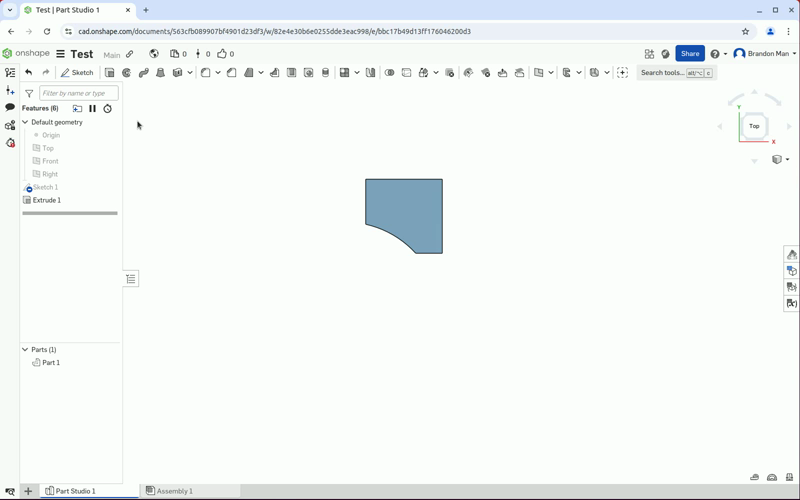
mouse_move(73, 189)
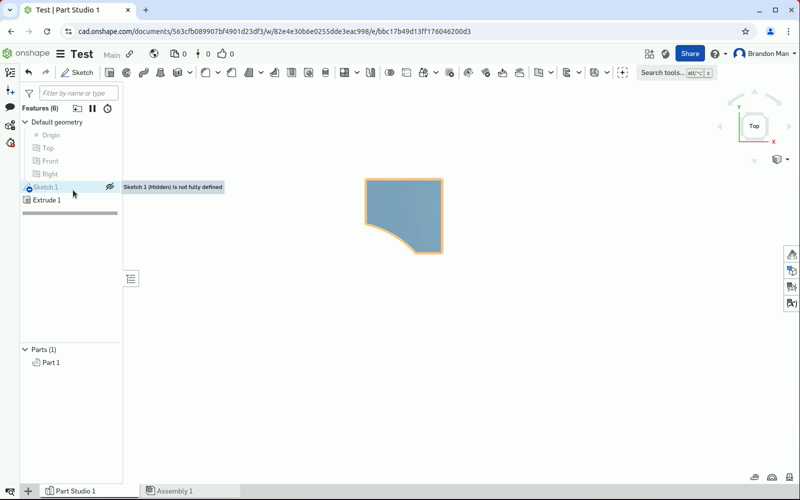
click(73, 189)
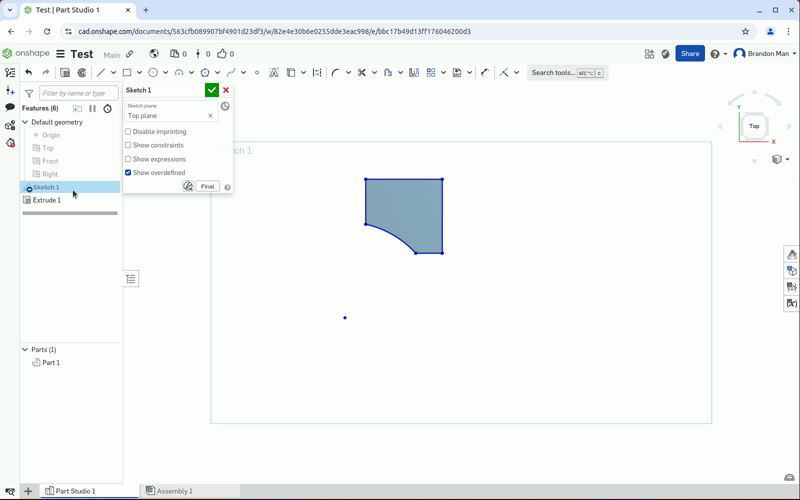
mouse_move(229, 92)
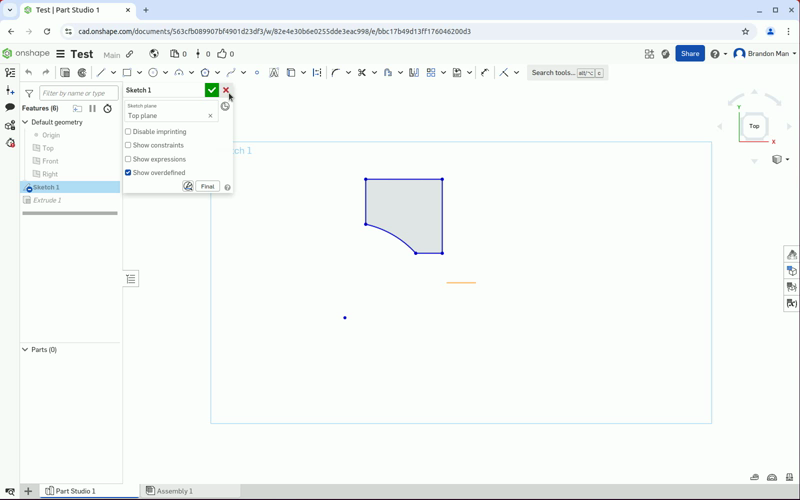
click(229, 92)
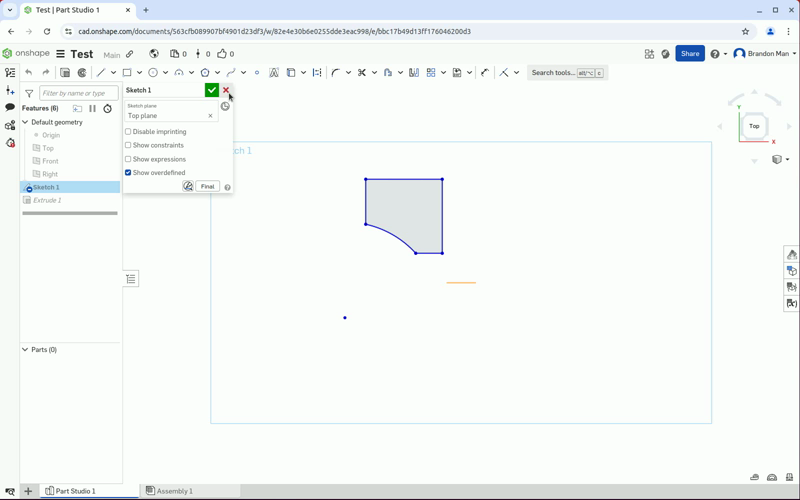
key(shift+s)
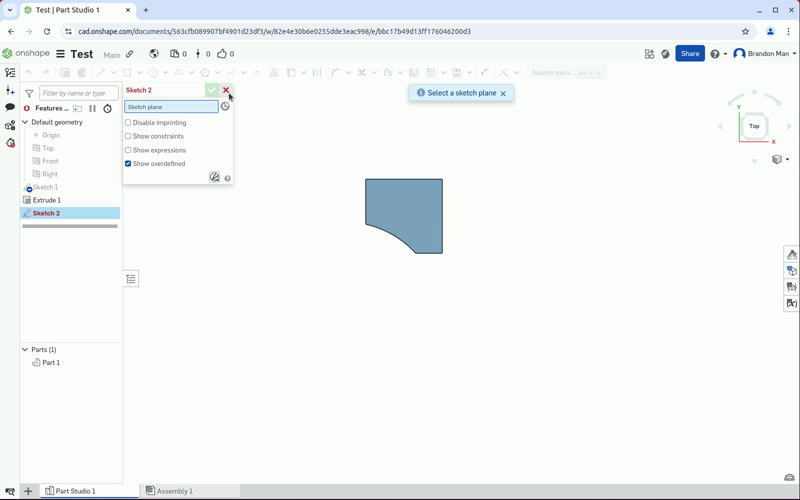
mouse_move(73, 150)
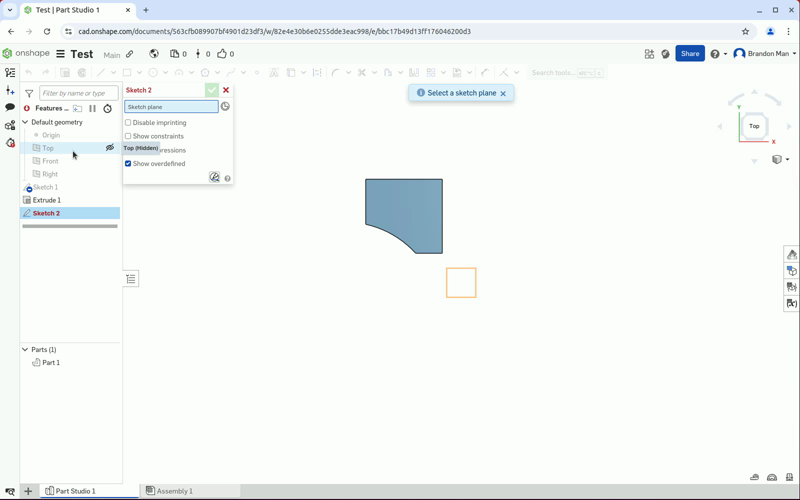
click(73, 150)
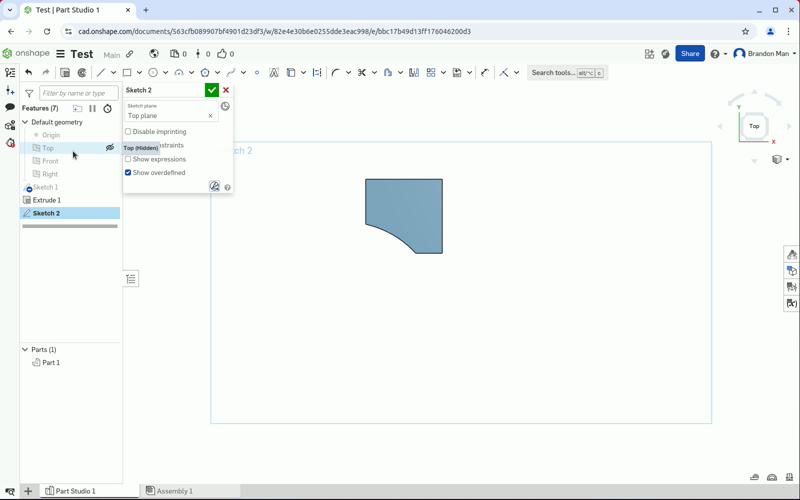
mouse_move(73, 352)
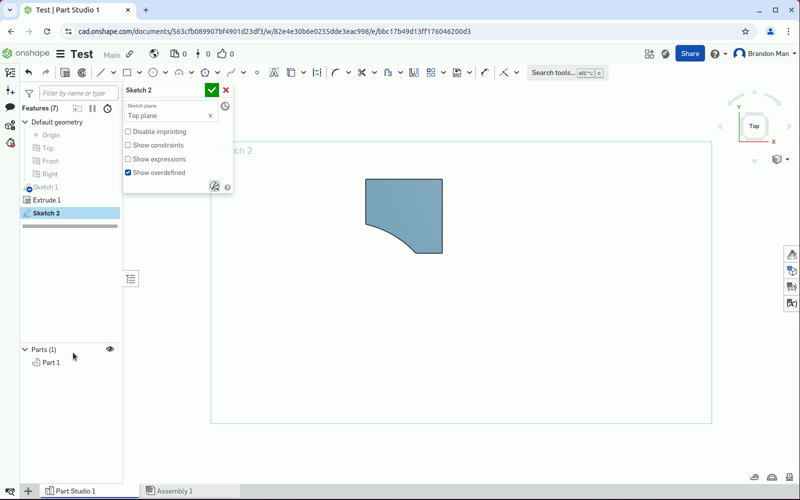
key(y)
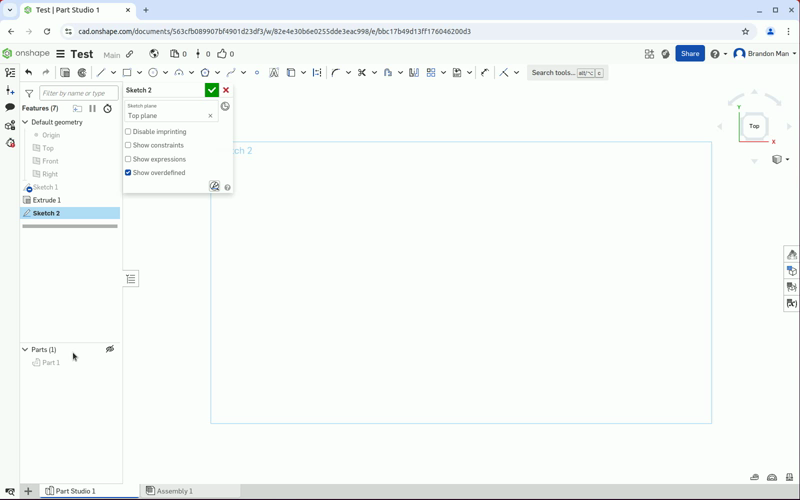
key(l)
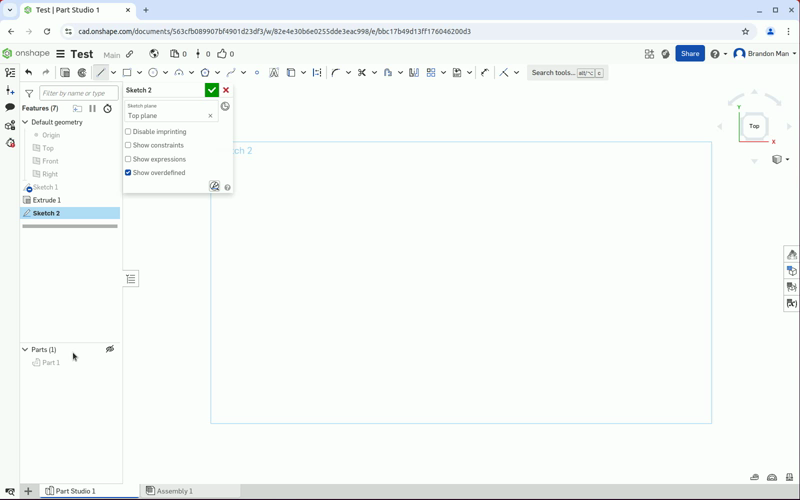
key_down(shift)
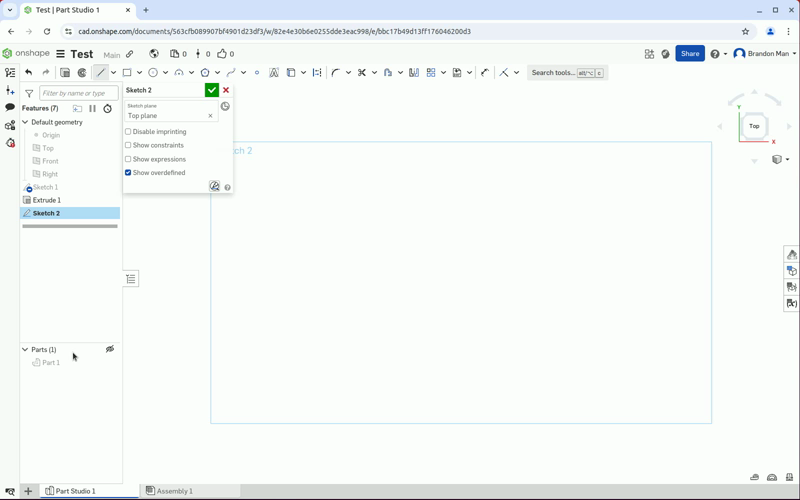
mouse_move(480, 390)
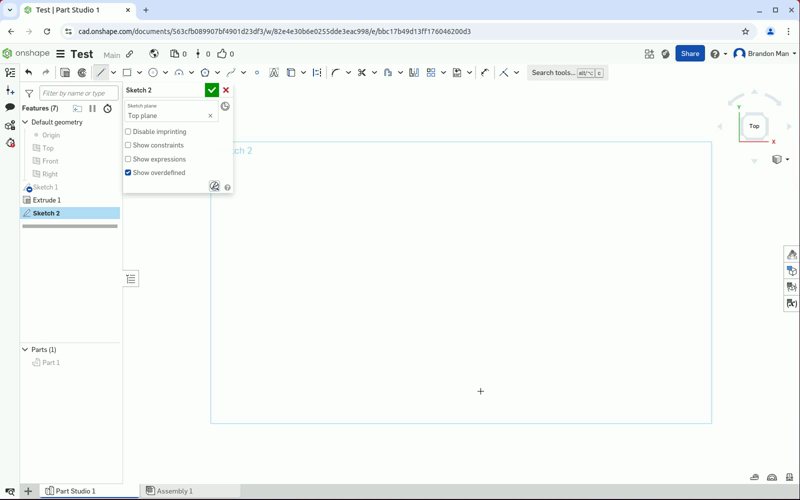
click(480, 390)
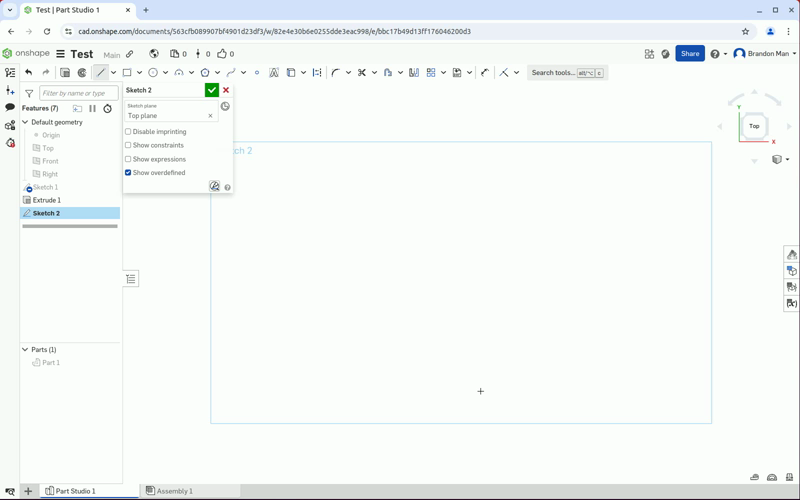
key_up(shift)
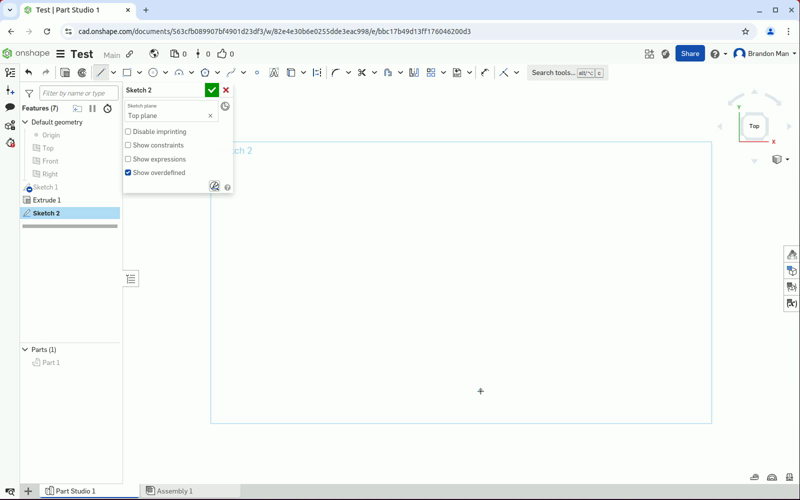
key_down(shift)
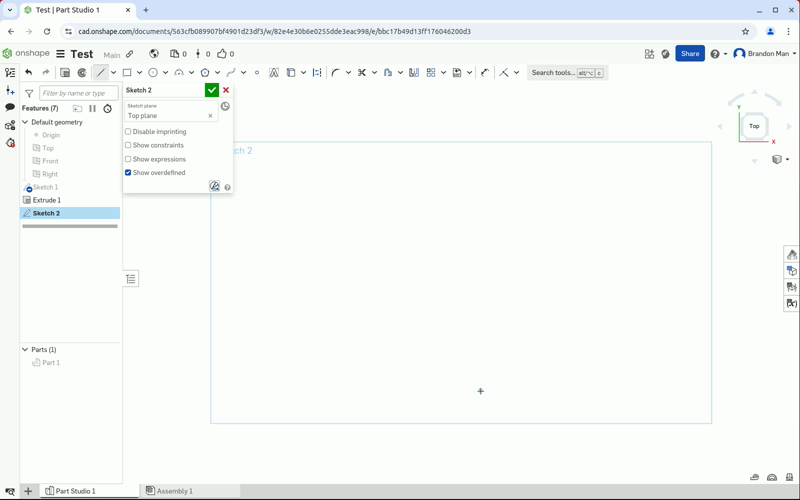
mouse_move(567, 390)
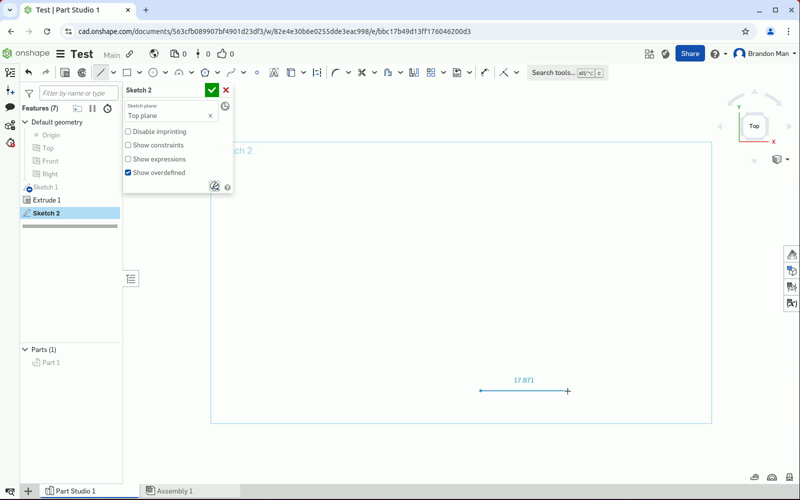
click(567, 390)
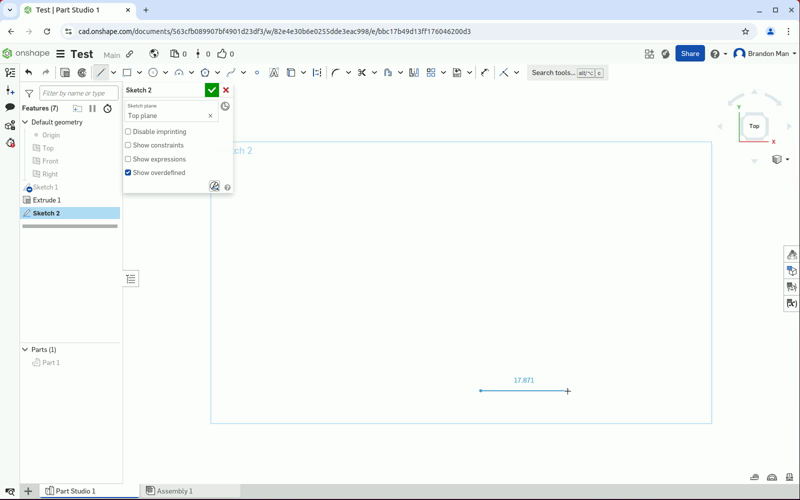
key_up(shift)
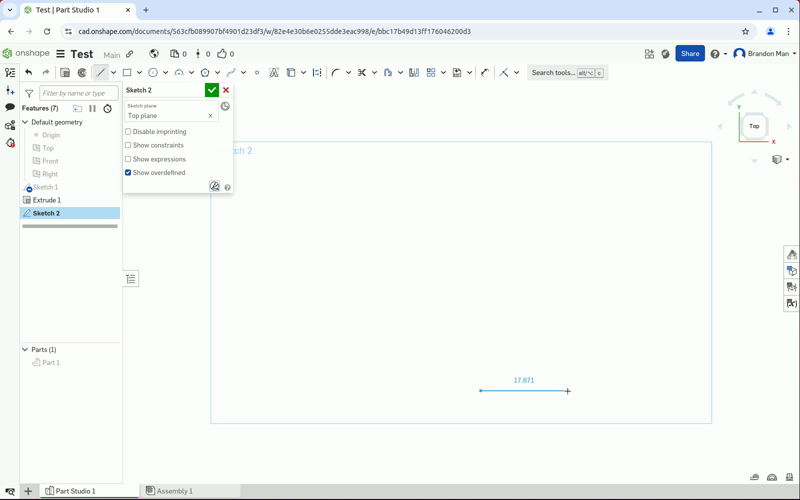
key_down(shift)
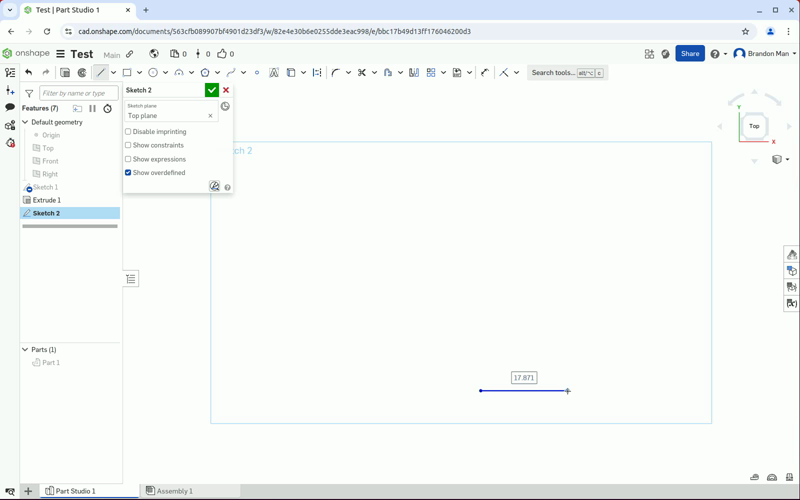
mouse_move(567, 303)
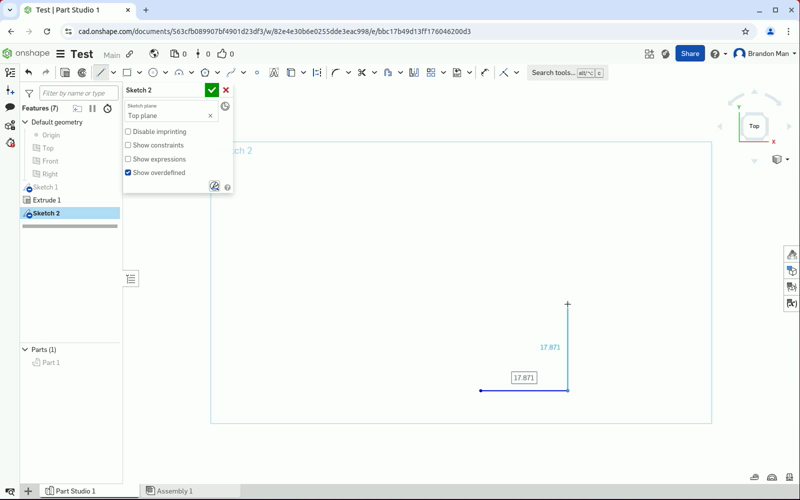
click(567, 303)
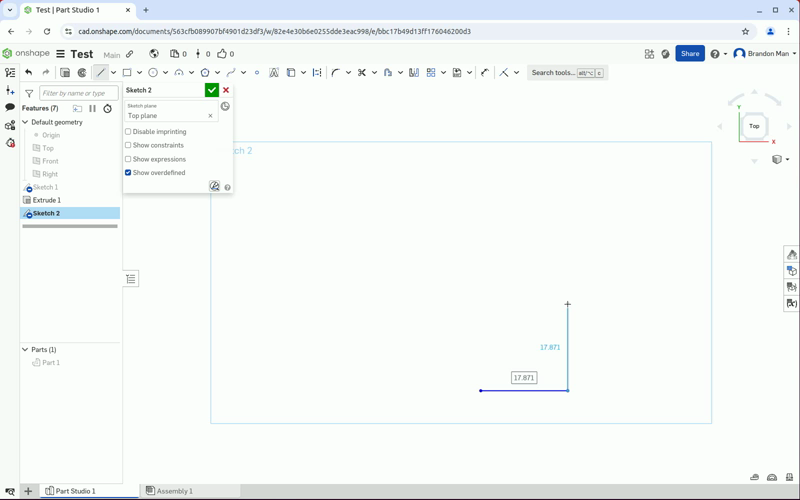
key_up(shift)
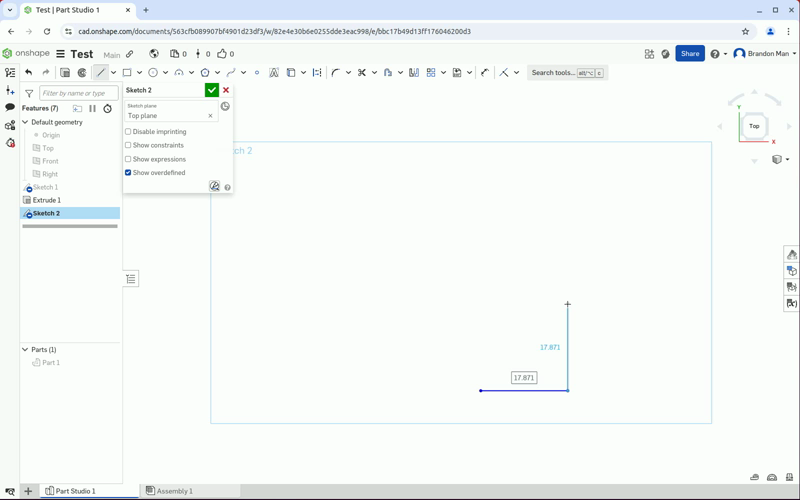
key_down(shift)
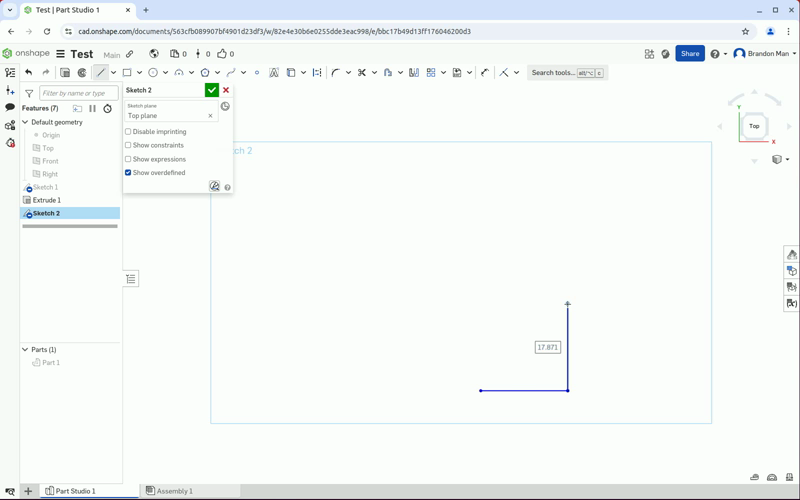
mouse_move(480, 303)
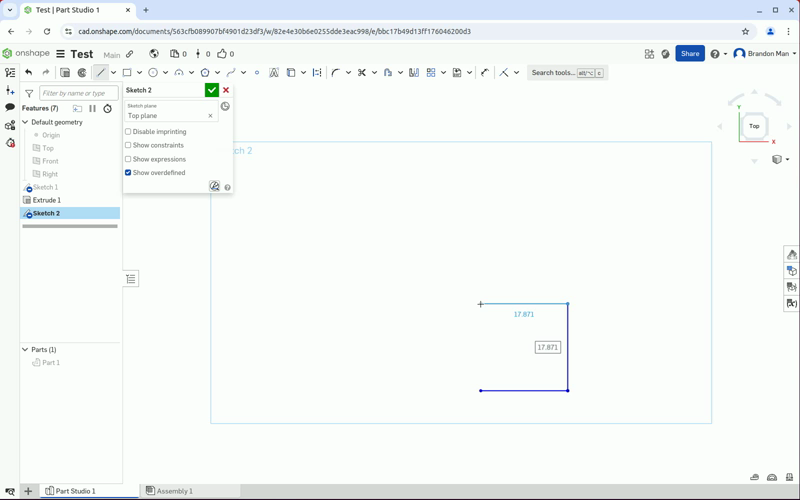
click(480, 303)
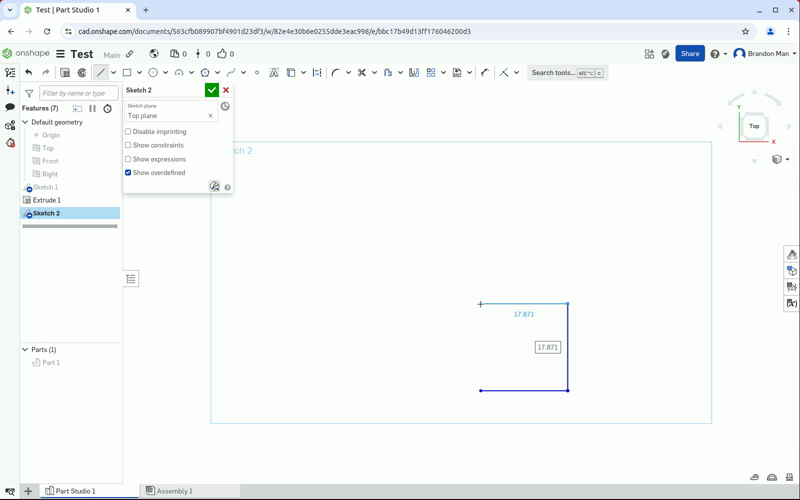
key_up(shift)
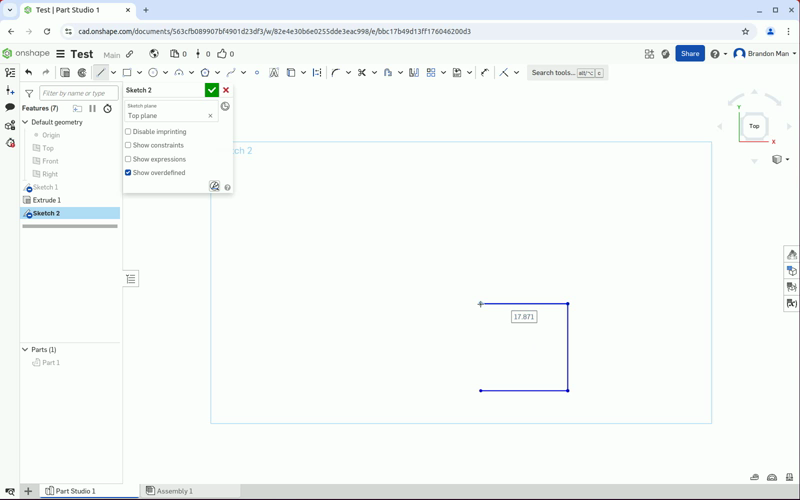
key_down(shift)
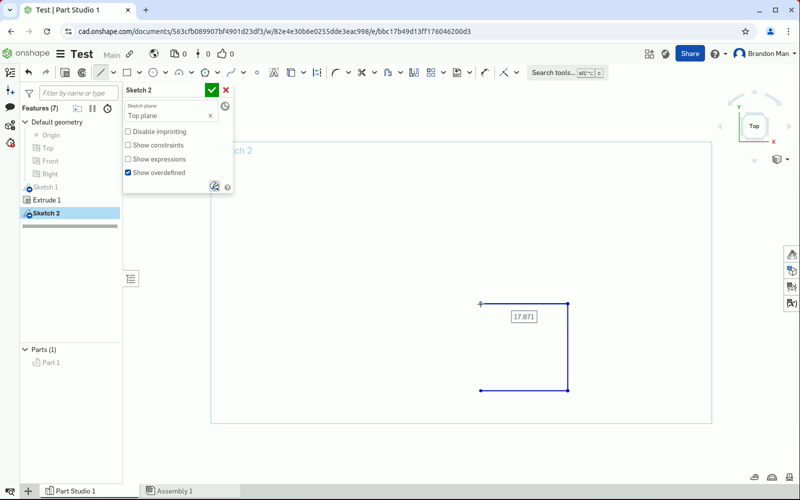
mouse_move(480, 390)
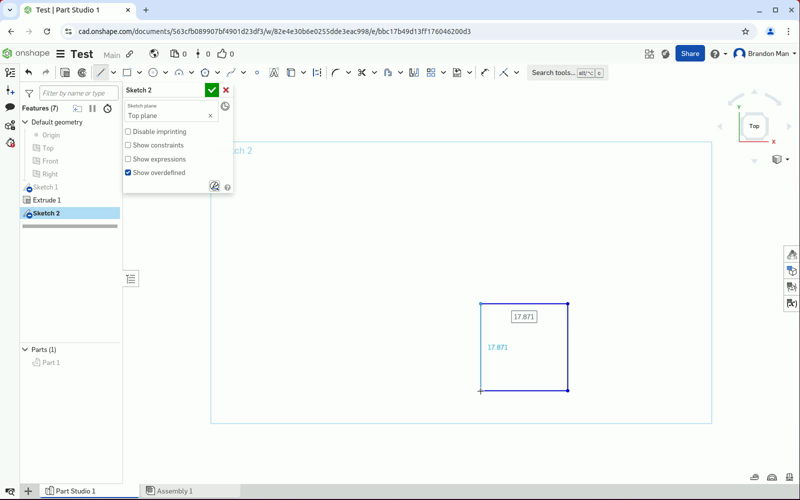
key_up(shift)
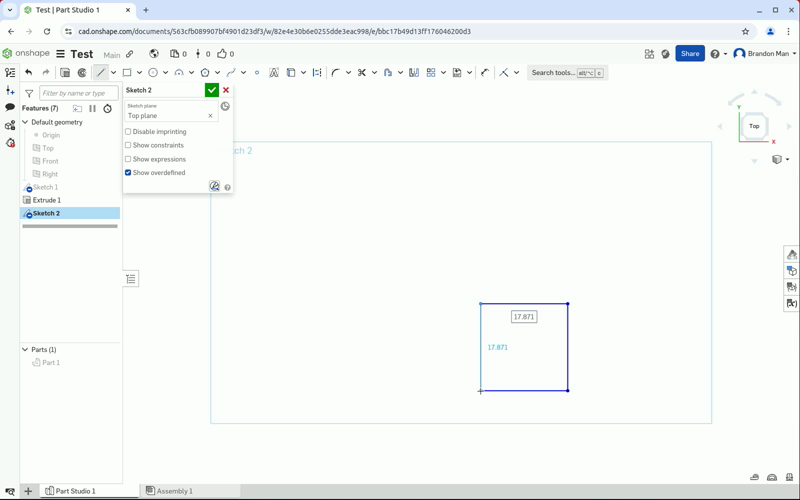
click(480, 390)
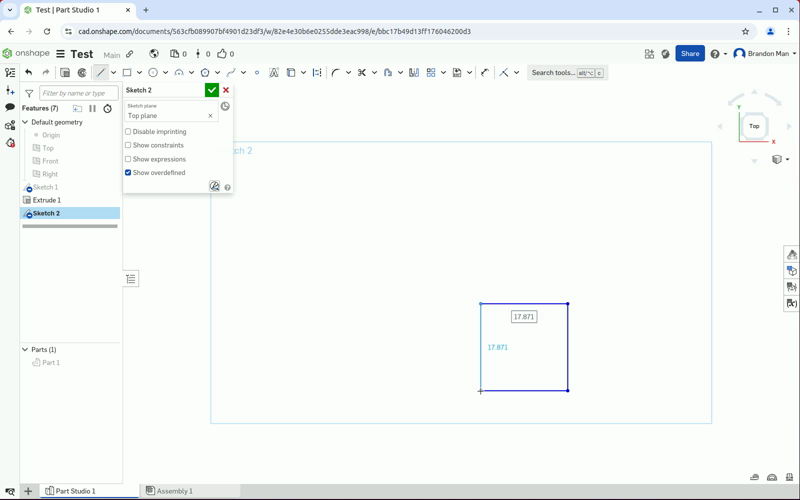
key(esc)
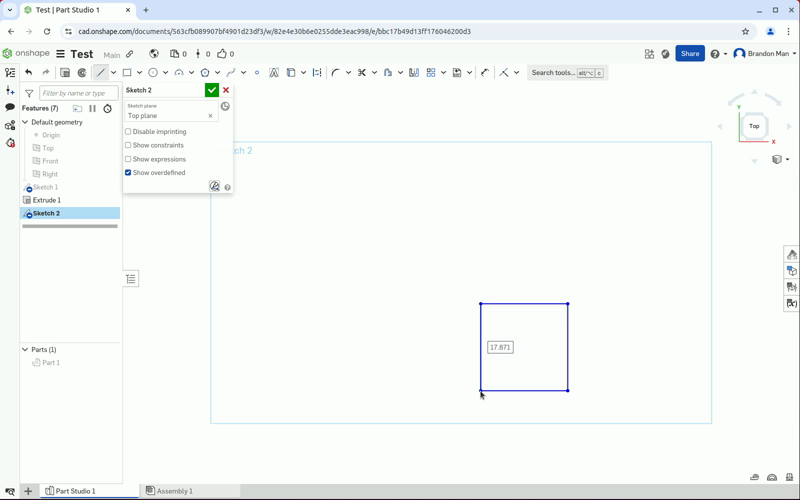
mouse_move(487, 318)
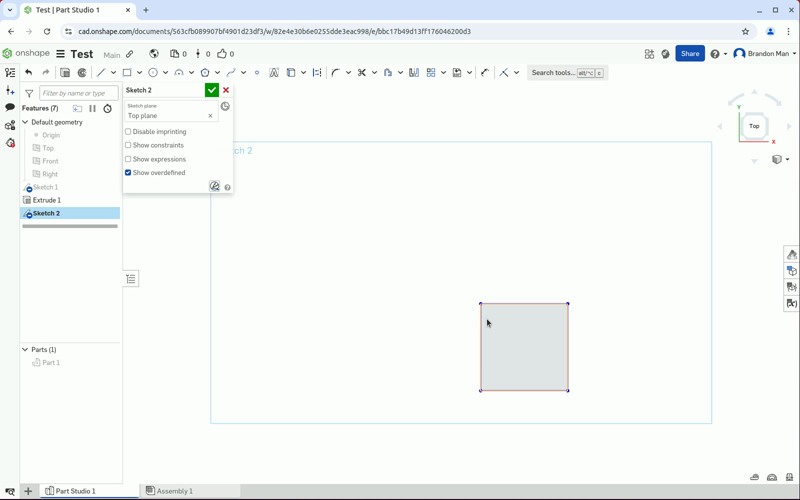
click(487, 318)
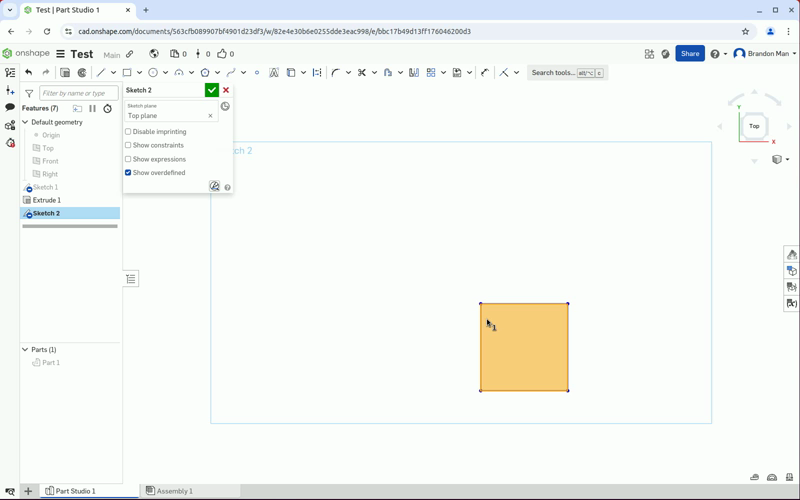
mouse_move(73, 352)
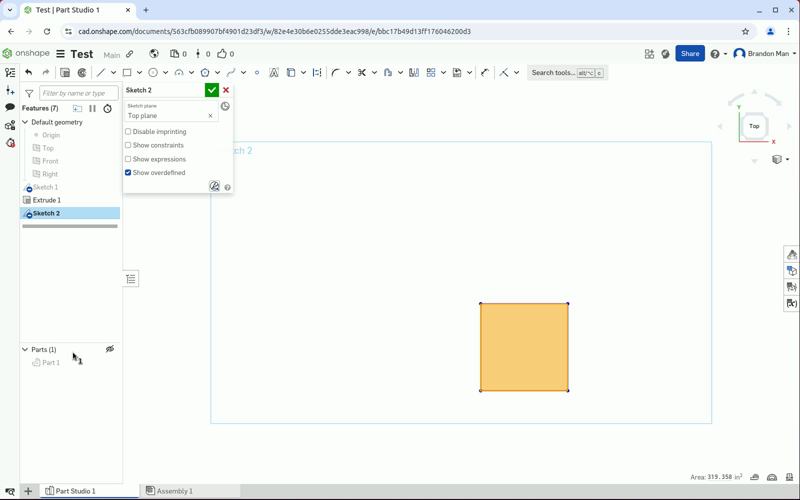
key(shift+y)
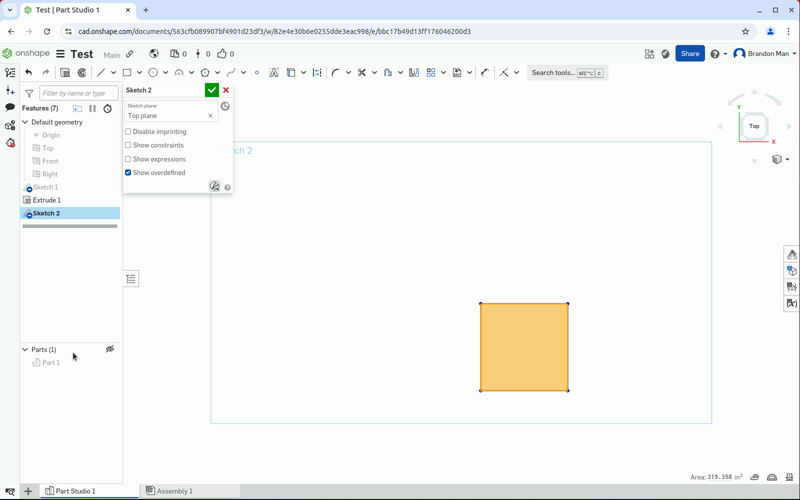
key(shift+e)
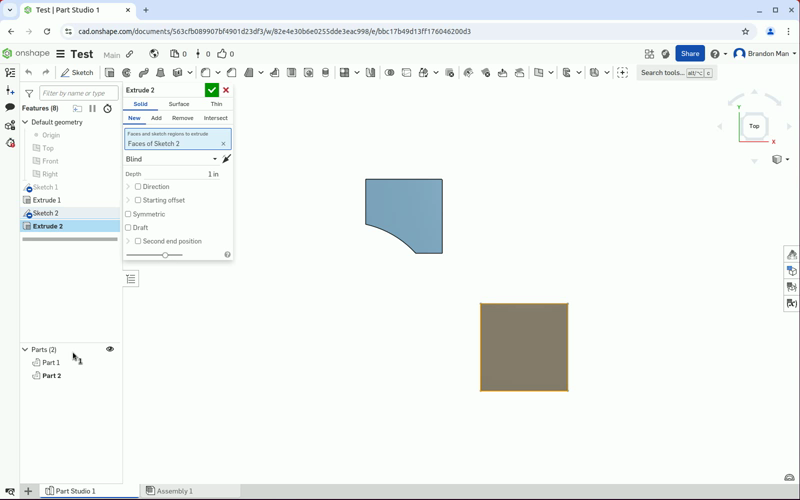
mouse_move(143, 106)
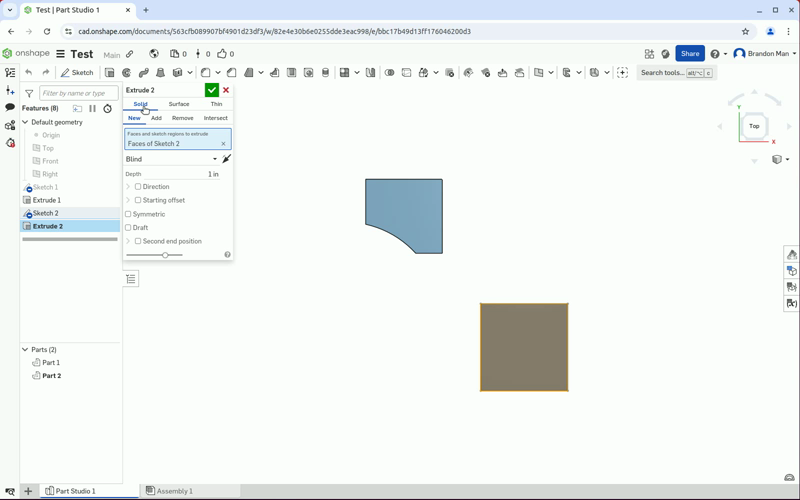
click(143, 106)
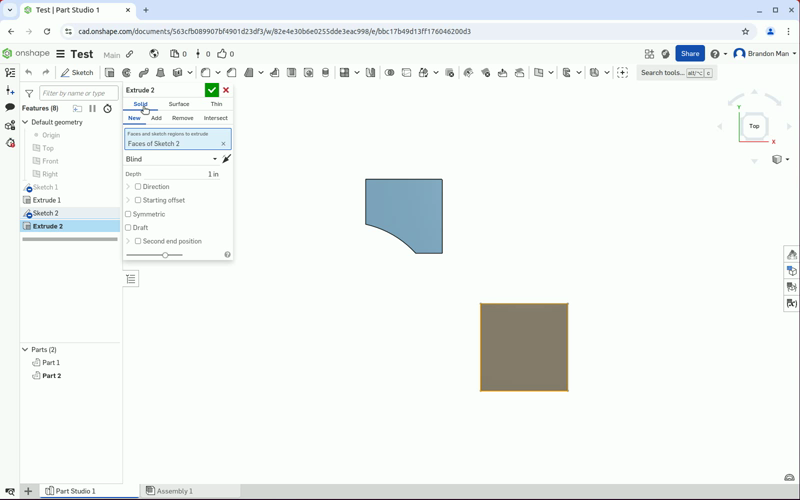
mouse_move(137, 120)
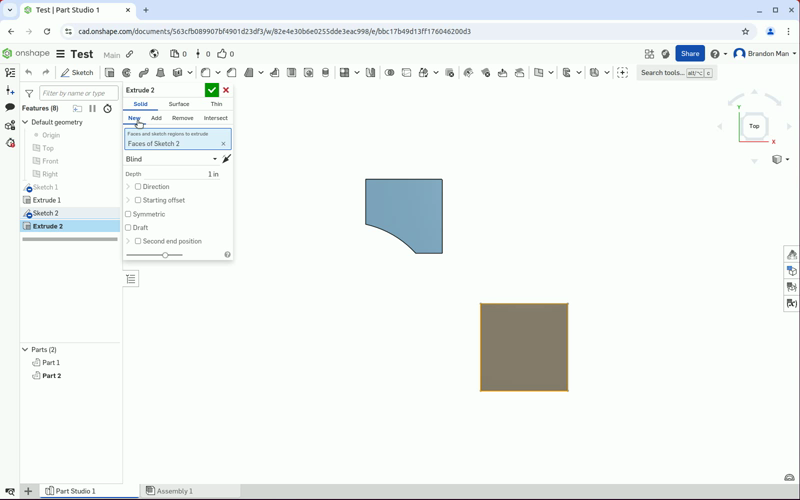
click(137, 120)
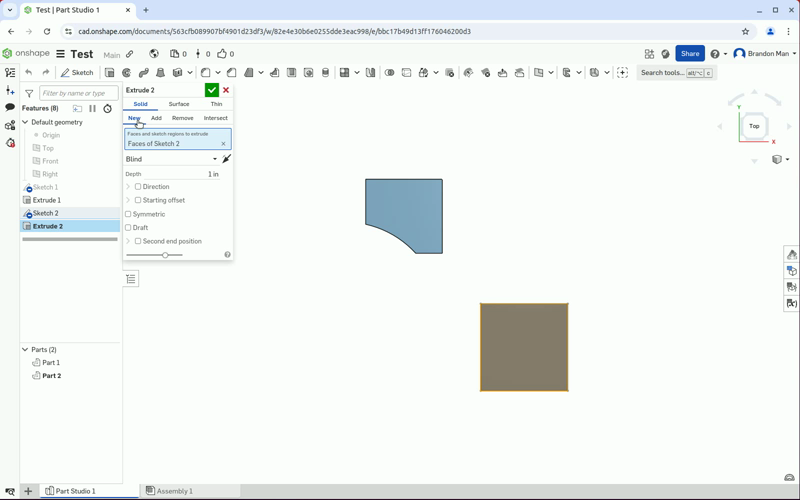
key(tab, 4)
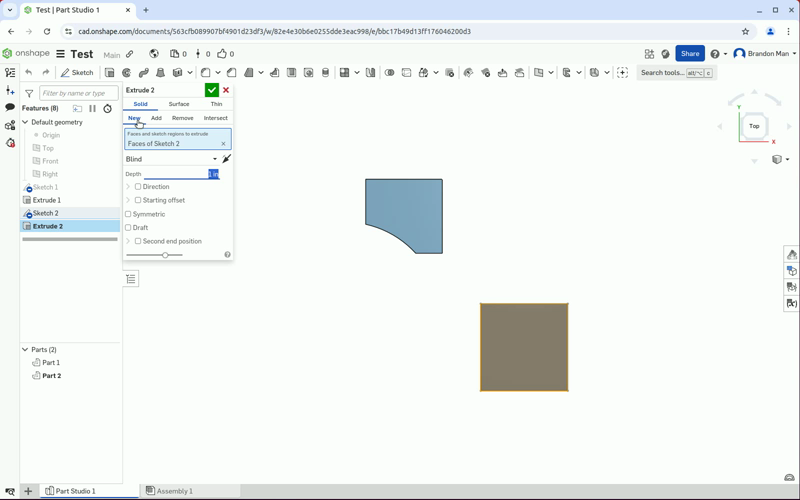
text(28.404)
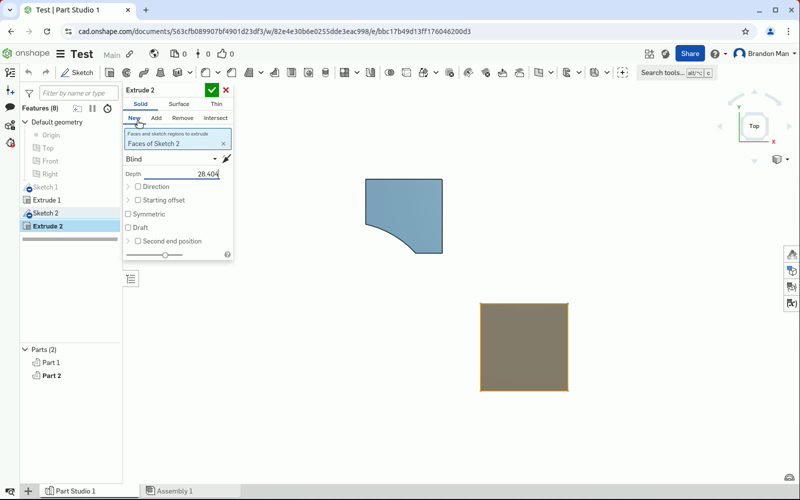
key(enter)
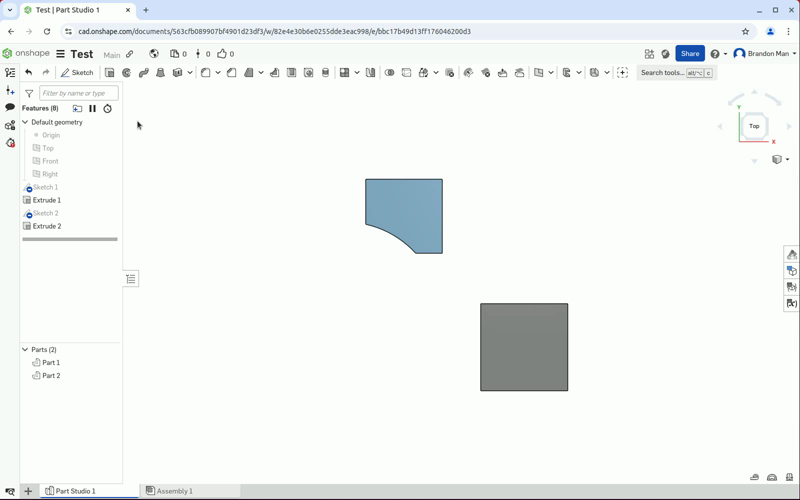
key(shift+h)
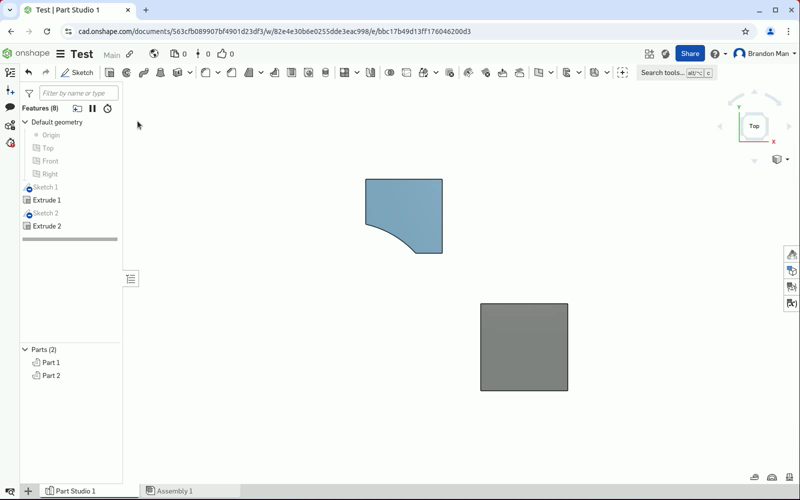
key(shift+h)
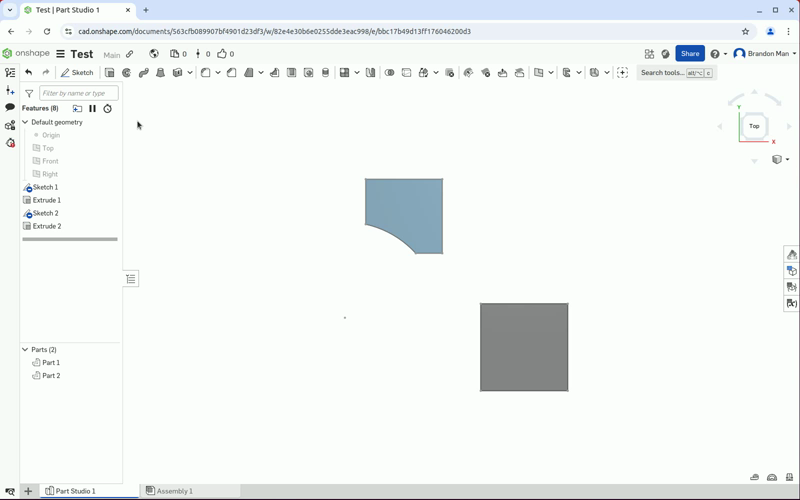
key(shift+7)
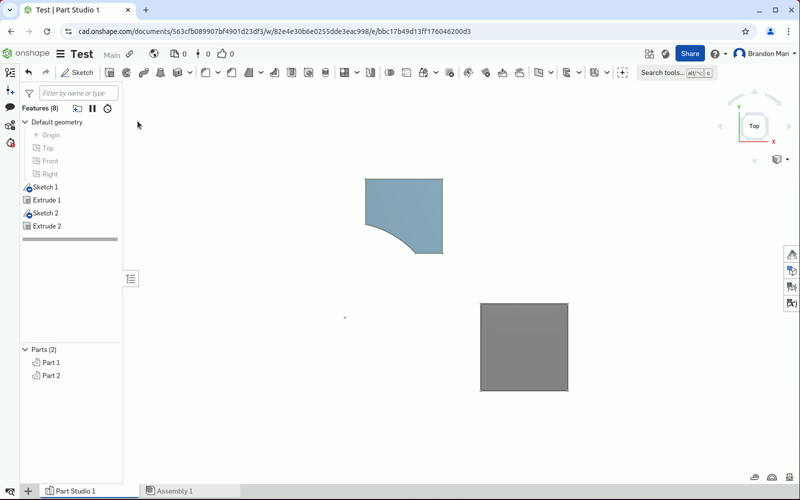
key(up, 3)
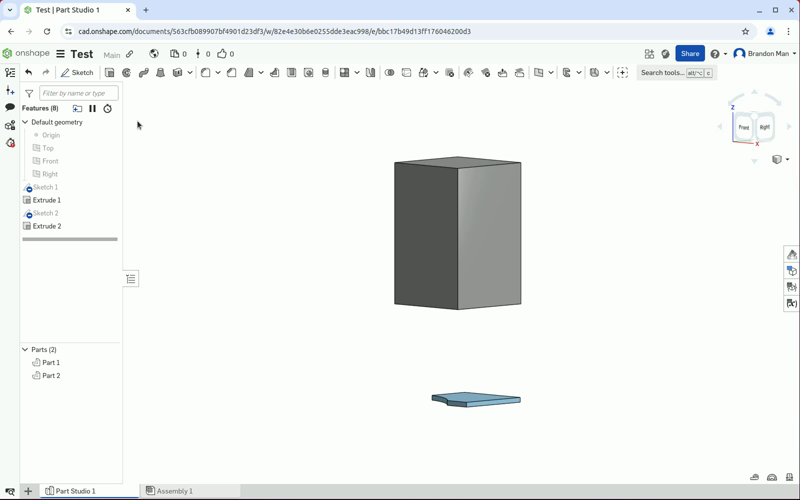
key(left, 3)
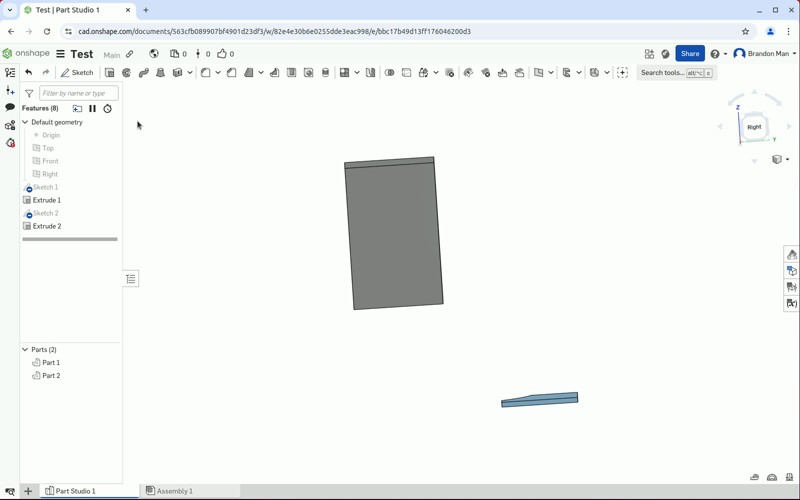
key(right, 3)
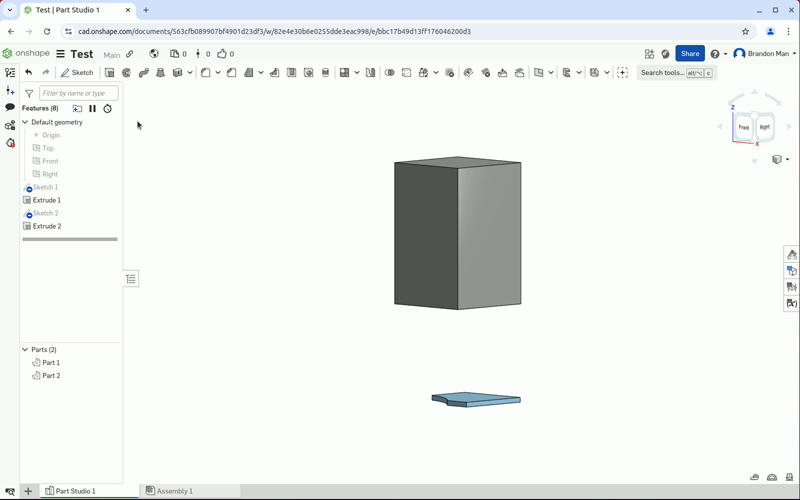
key(down, 3)
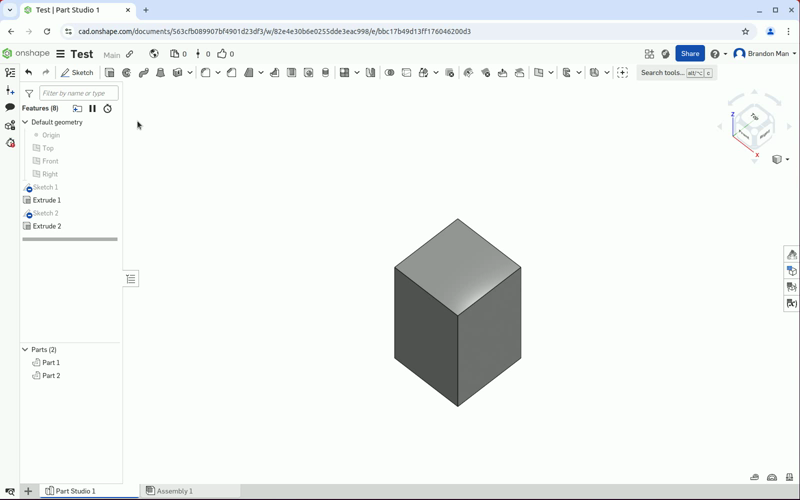
mouse_move(73, 189)
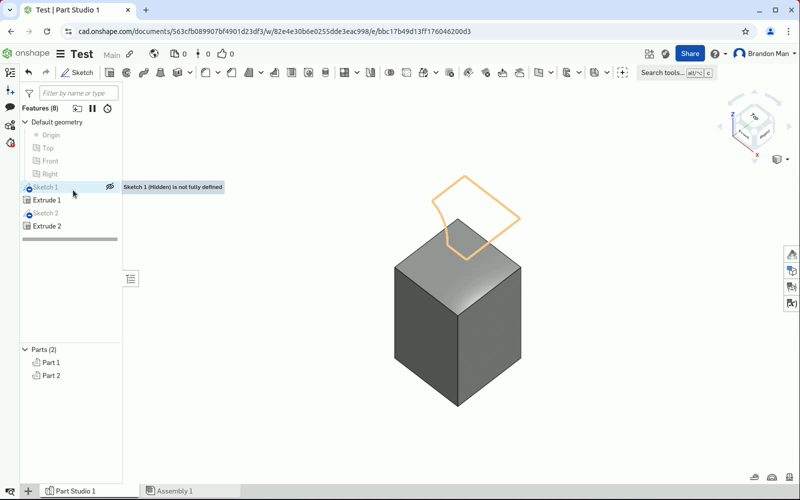
click(73, 189)